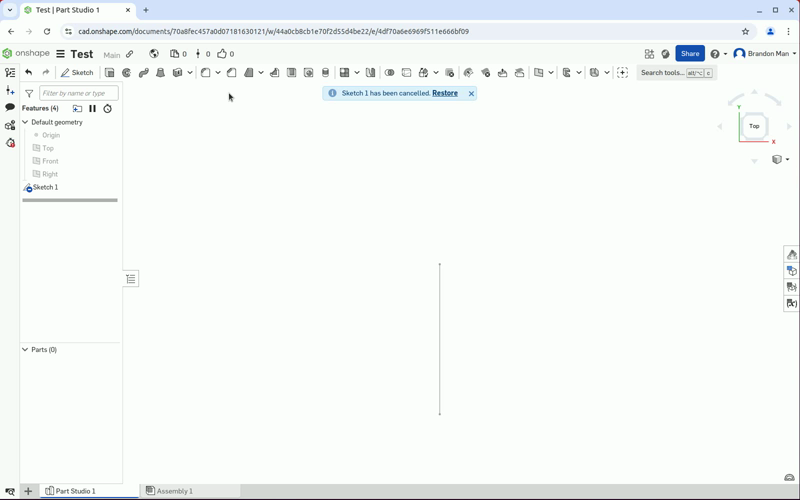
key(shift+h)
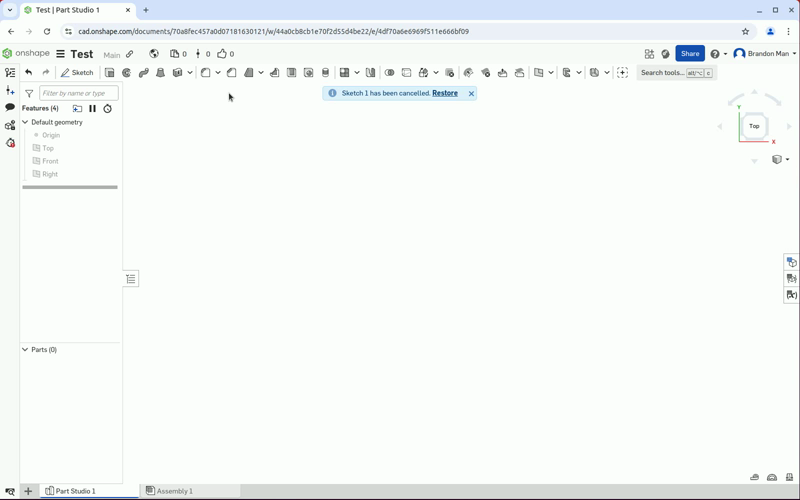
mouse_move(73, 352)
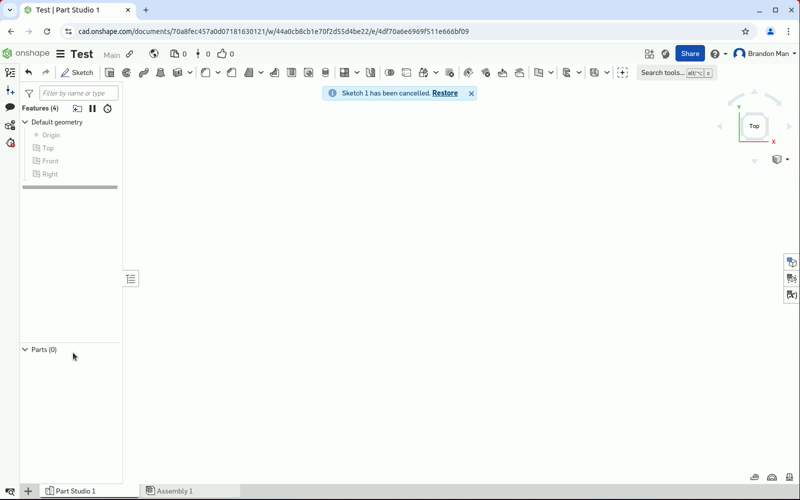
key(y)
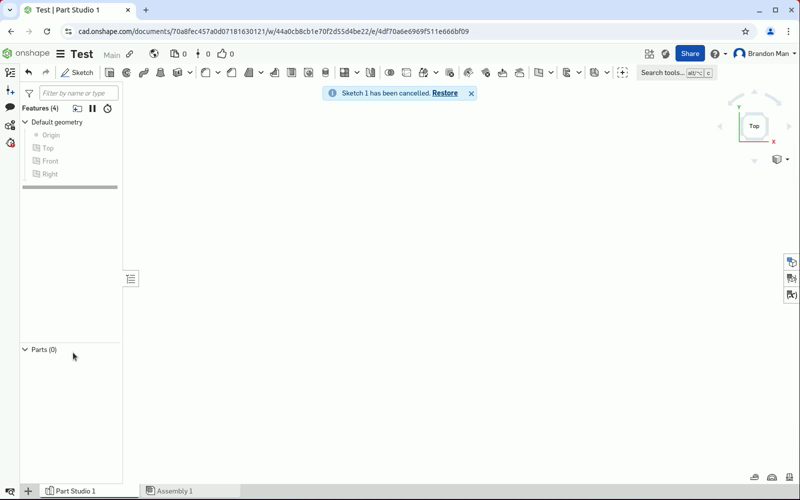
key(shift+p)
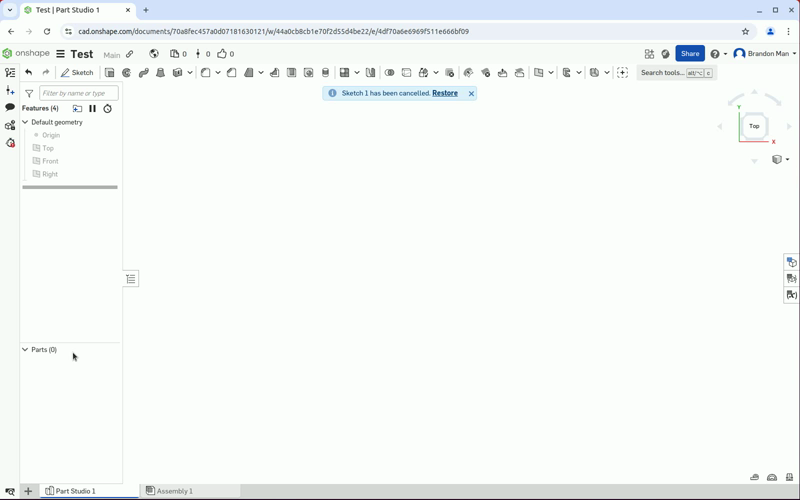
key(space)
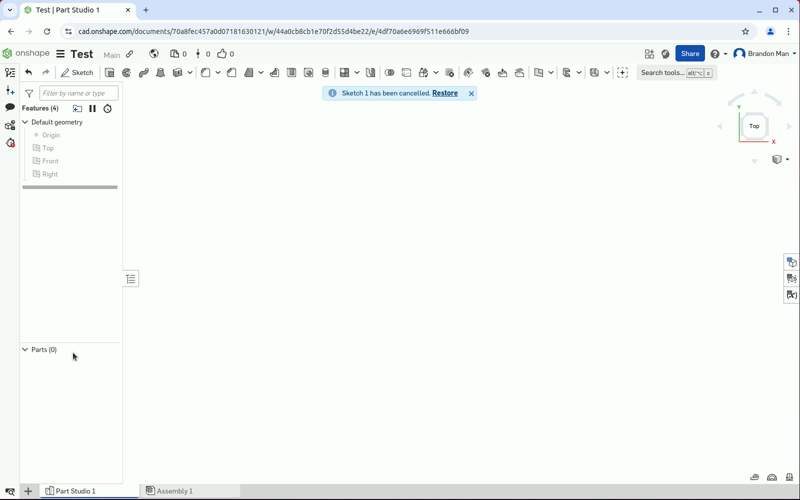
key_down(shift)
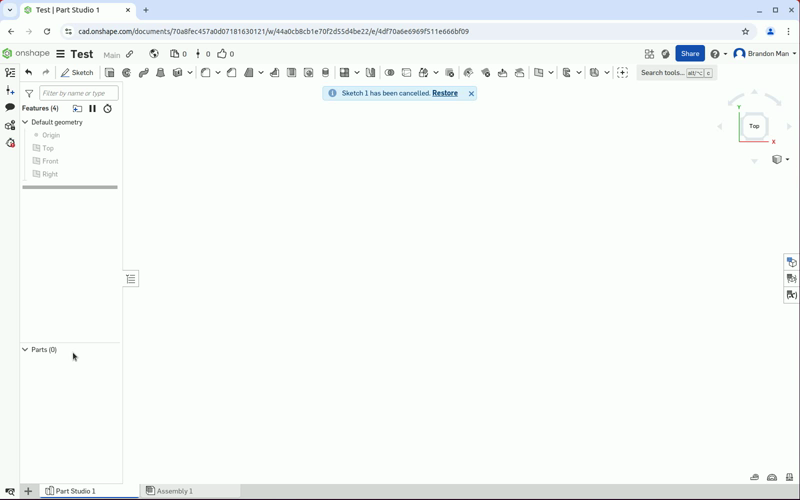
key(up)
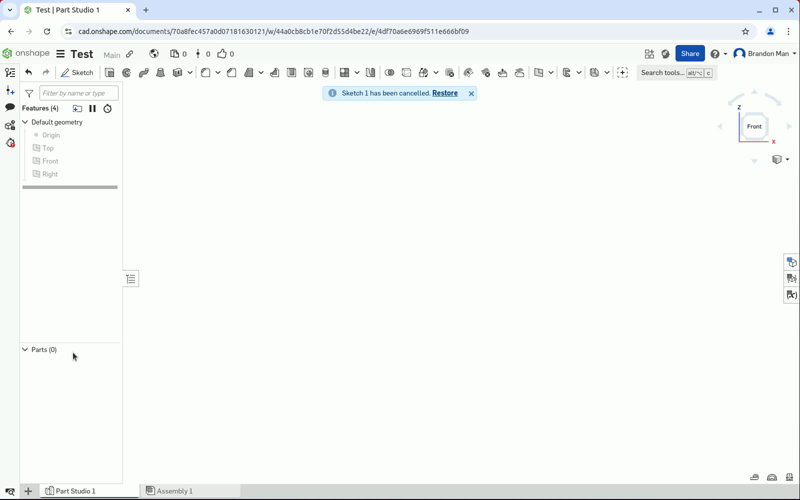
key_up(shift)
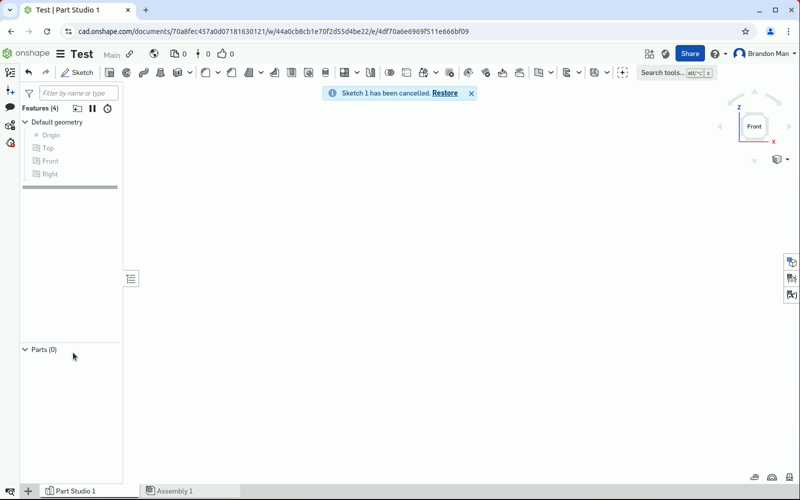
mouse_move(73, 352)
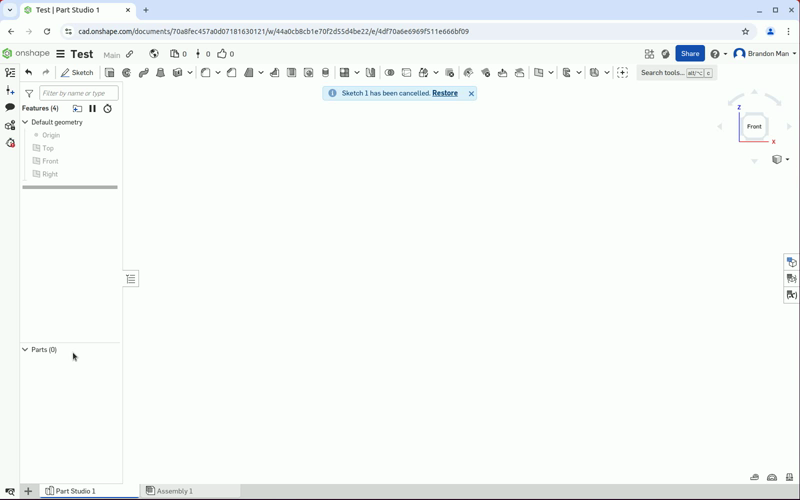
key(shift+y)
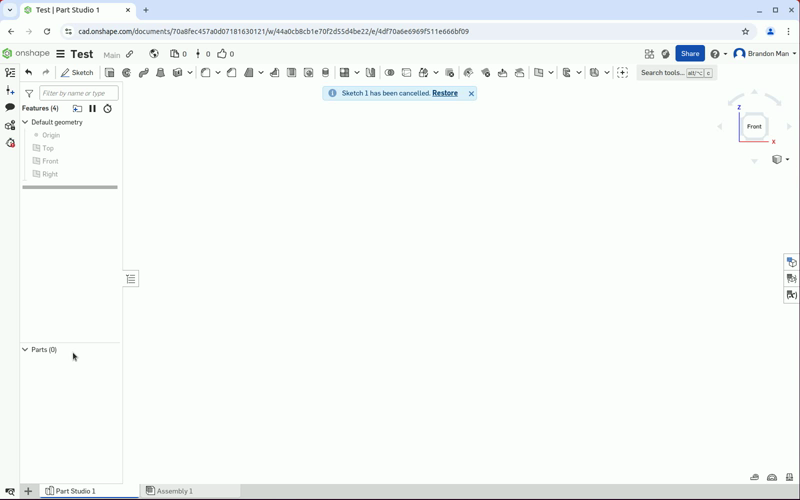
key(shift+s)
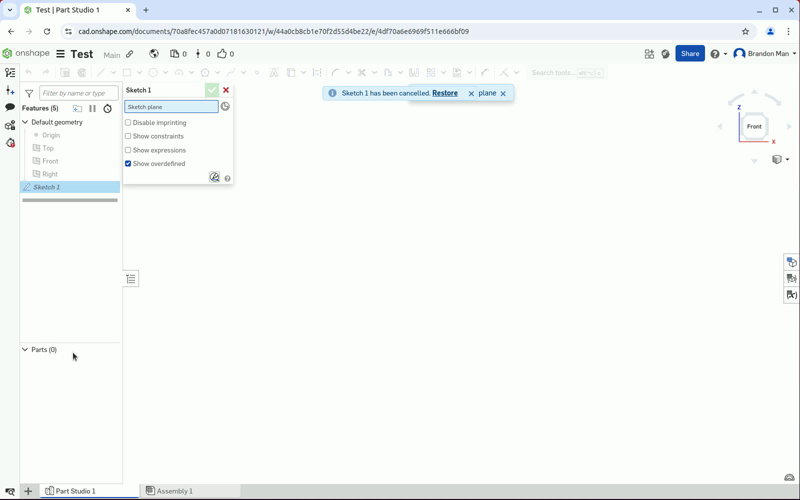
mouse_move(73, 163)
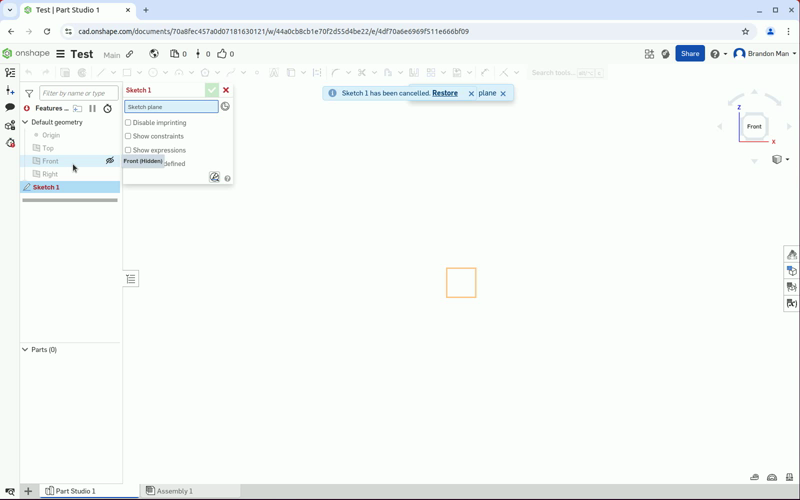
click(73, 163)
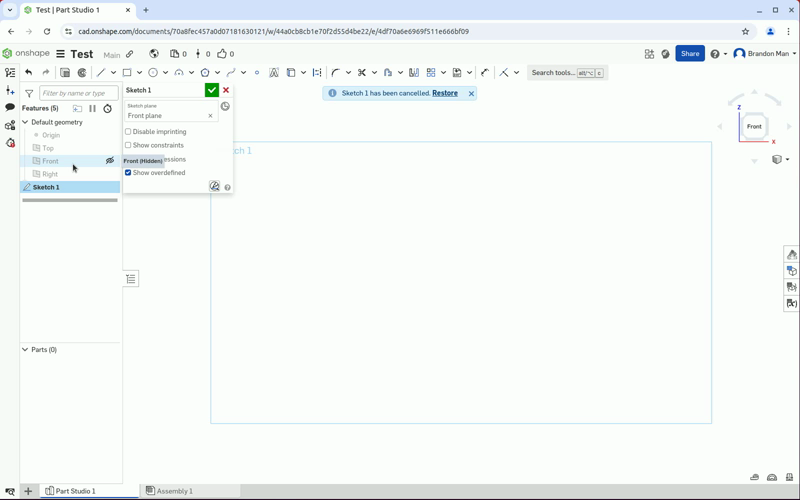
mouse_move(73, 352)
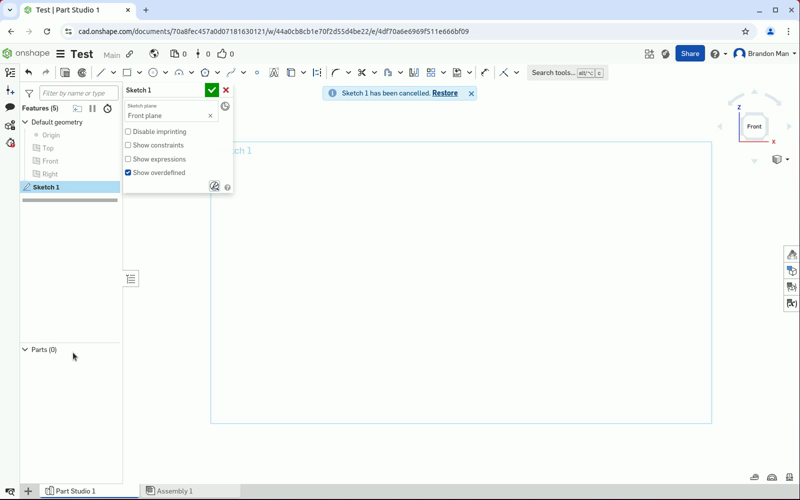
key(y)
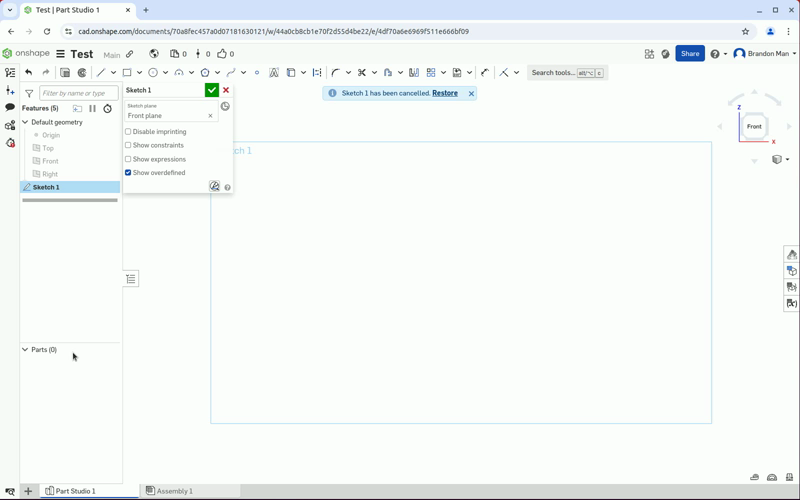
key(l)
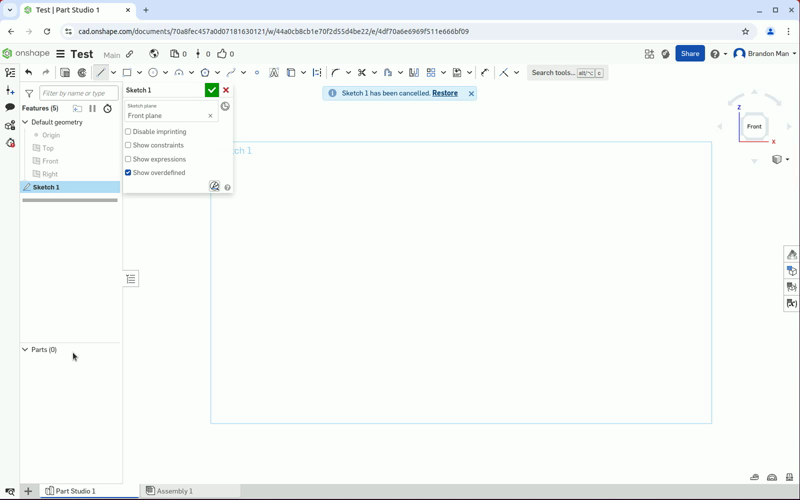
key_down(shift)
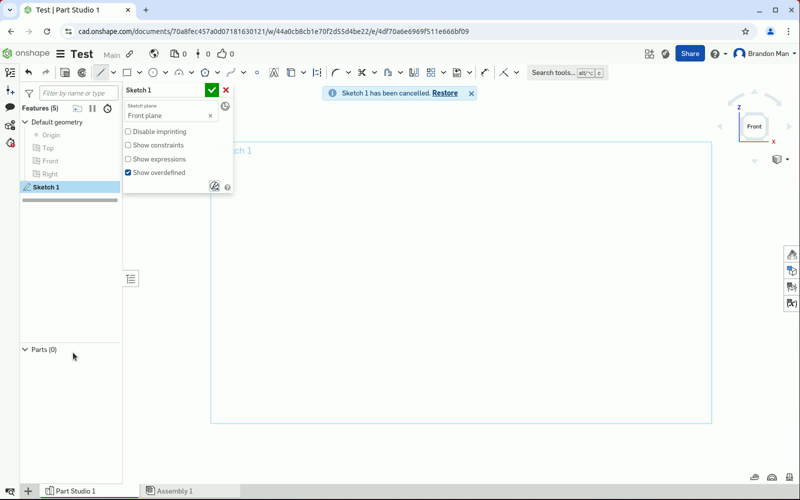
mouse_move(401, 217)
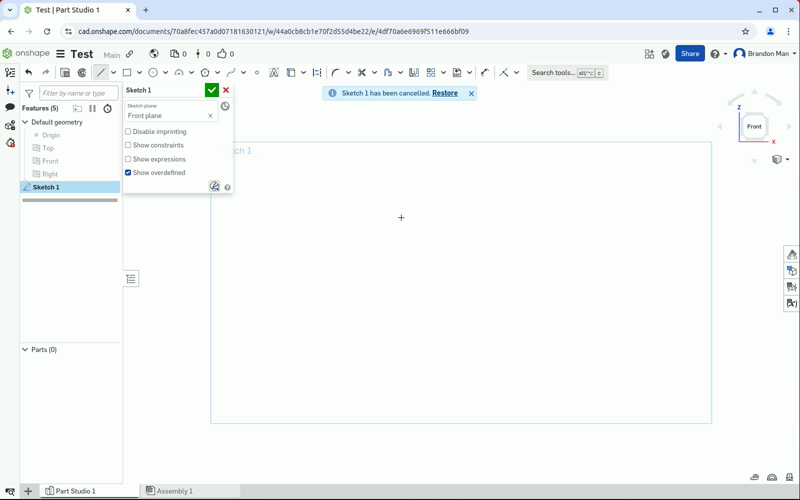
click(401, 217)
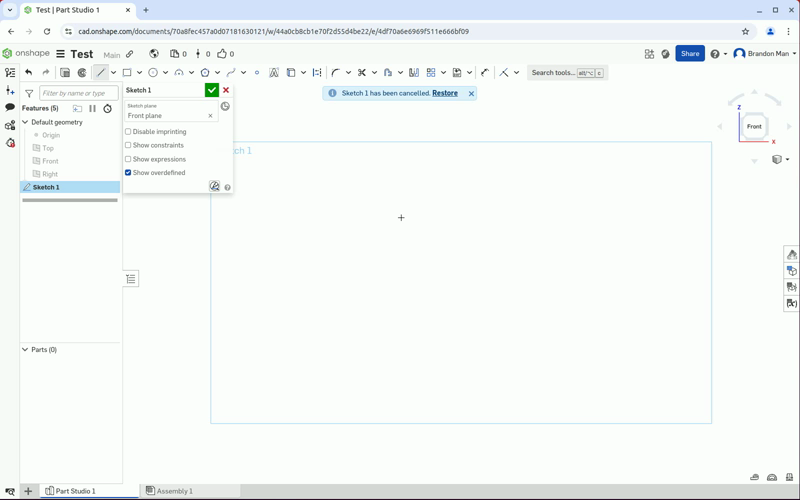
key_up(shift)
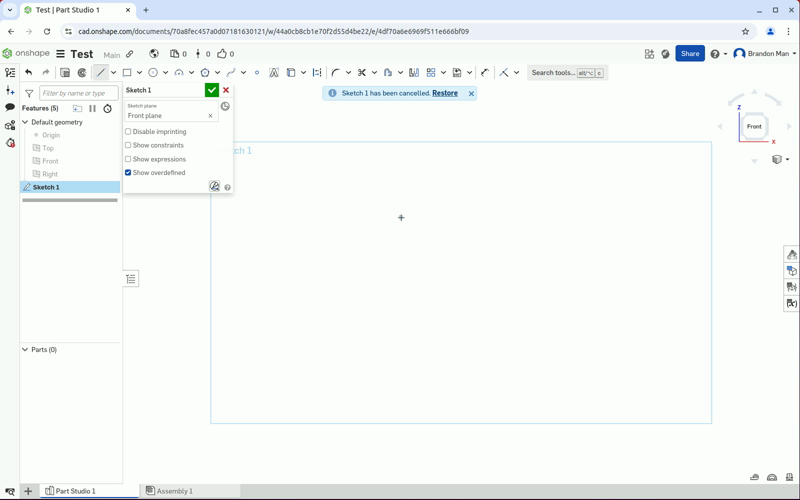
key_down(shift)
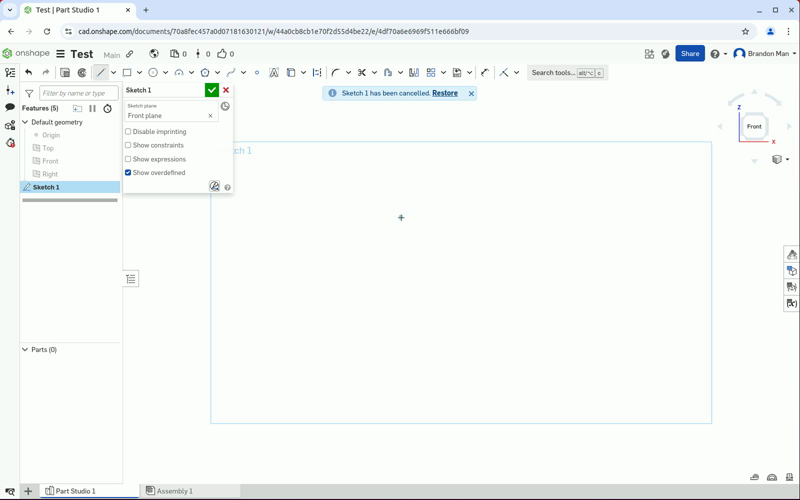
mouse_move(460, 282)
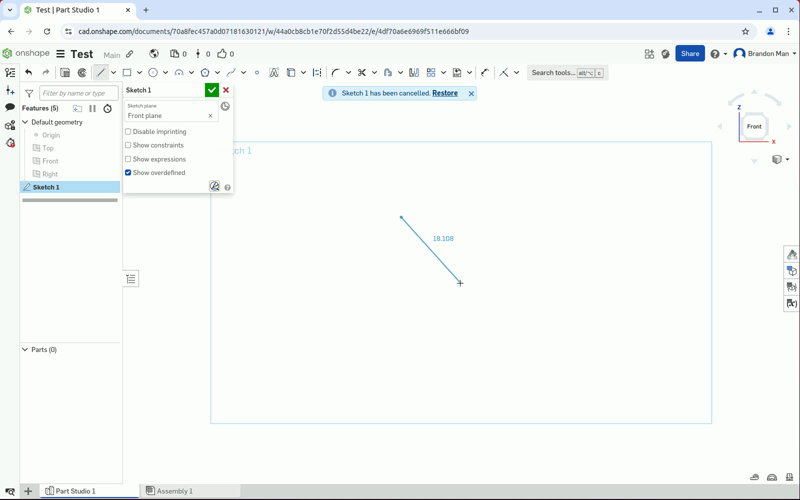
click(460, 282)
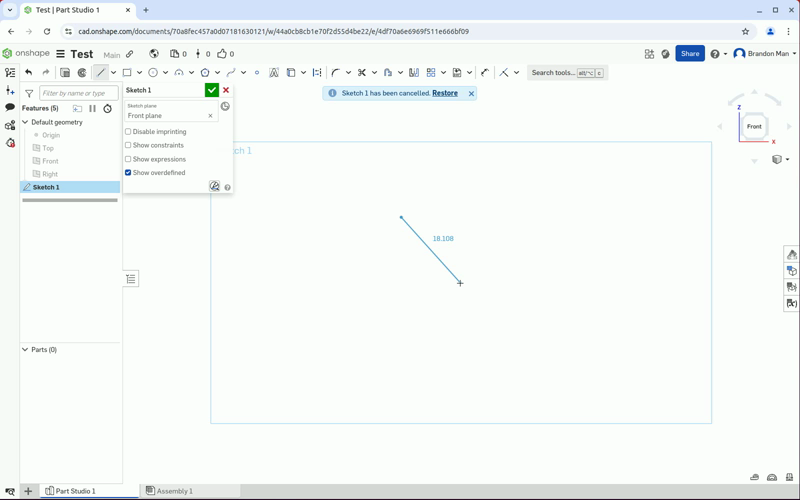
key_up(shift)
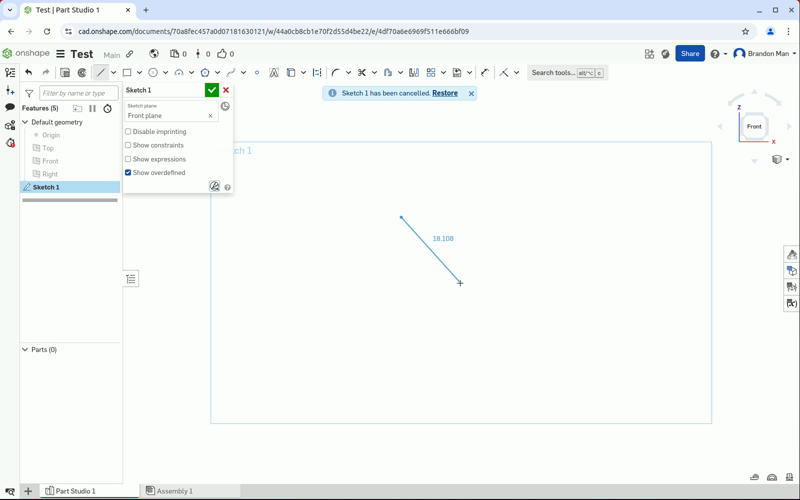
key_down(shift)
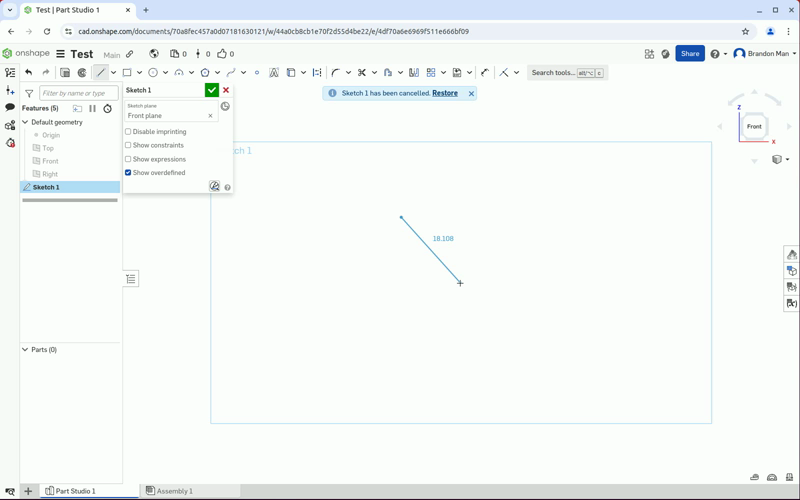
mouse_move(546, 282)
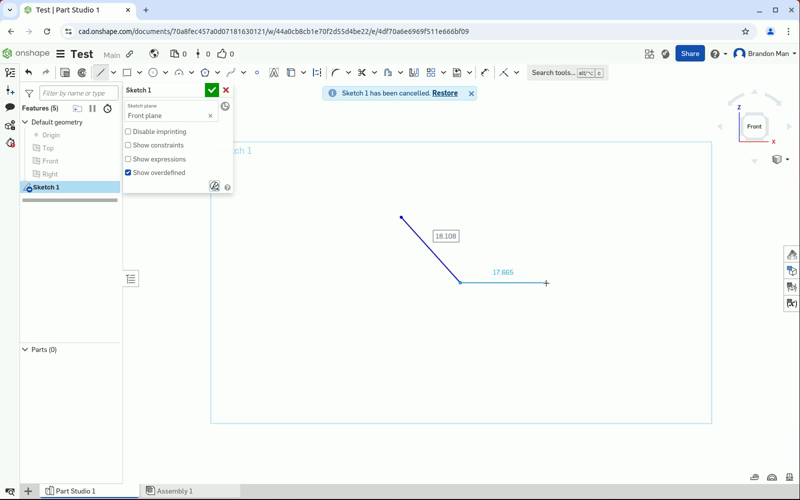
click(546, 282)
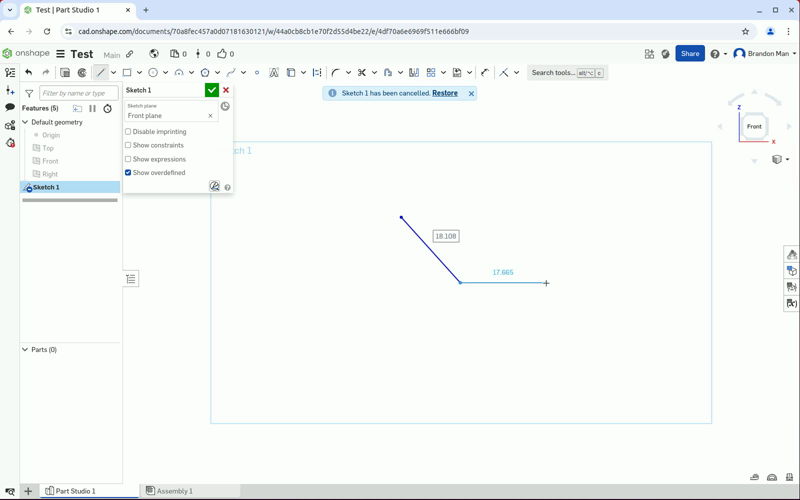
key_up(shift)
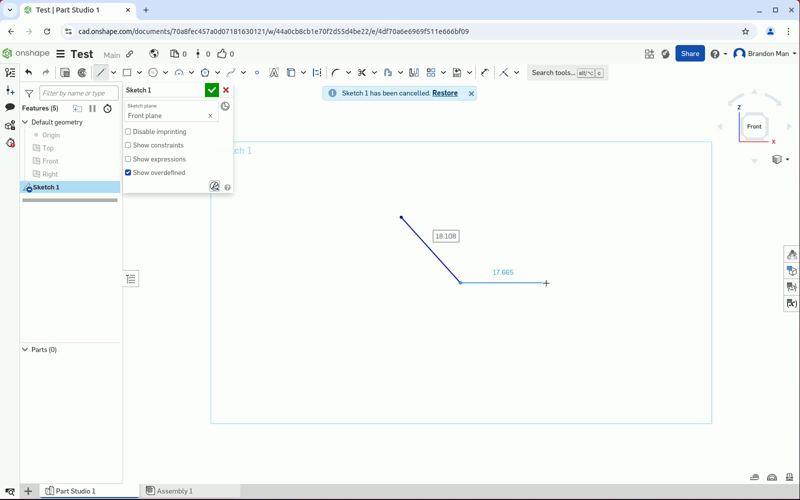
key_down(shift)
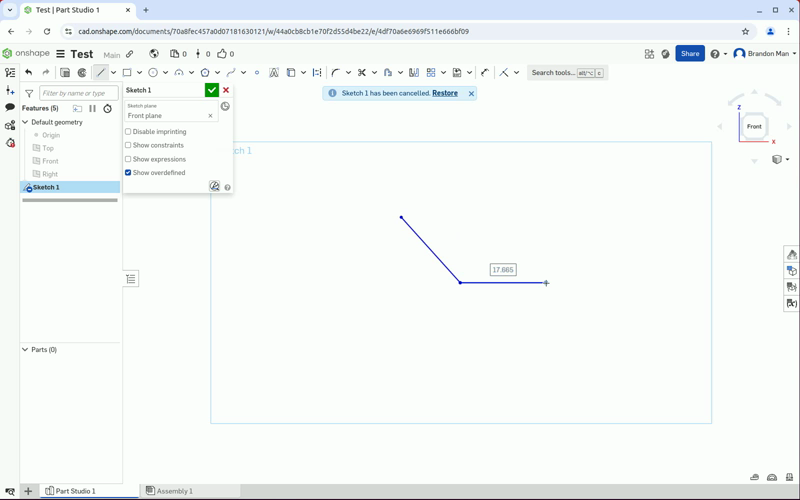
mouse_move(576, 282)
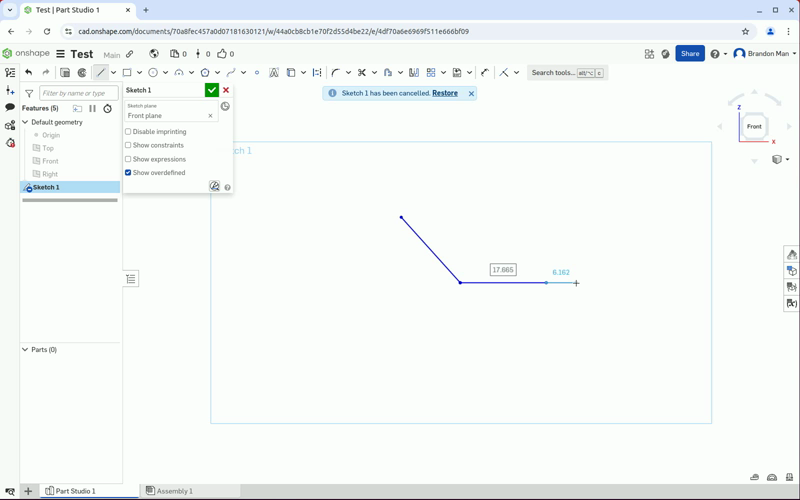
mouse_move(546, 250)
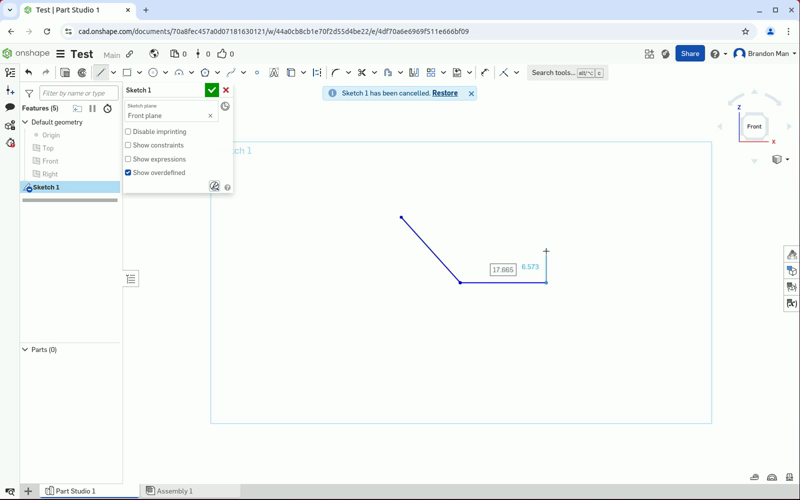
click(546, 250)
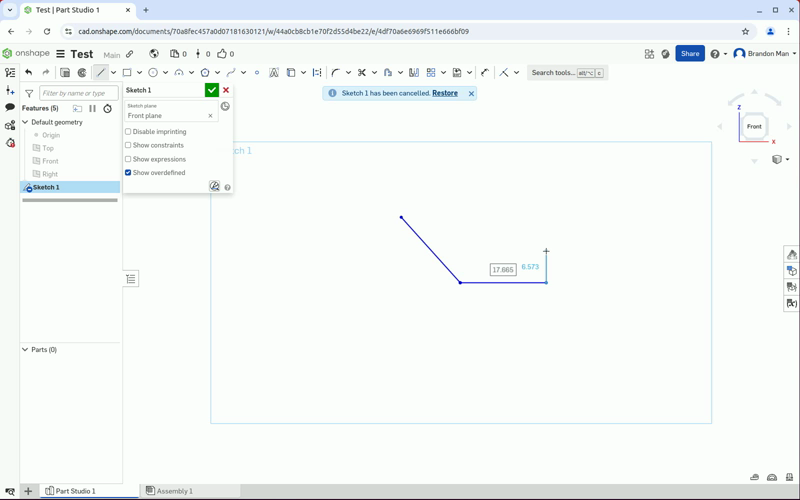
key_up(shift)
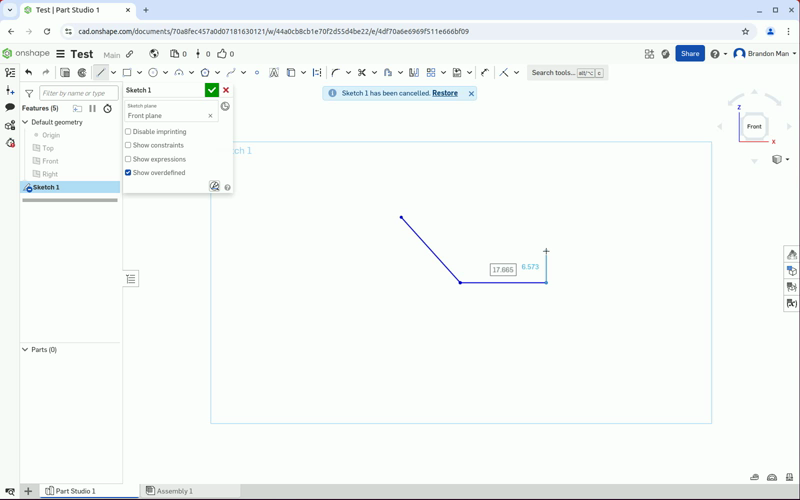
key_down(shift)
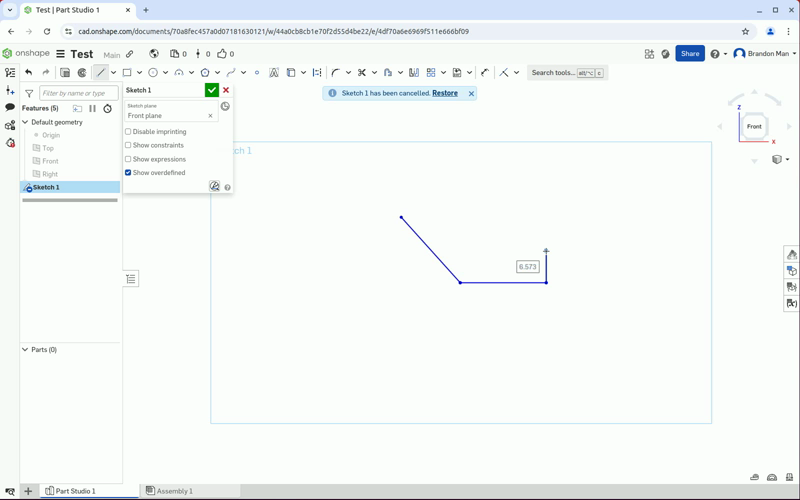
mouse_move(576, 250)
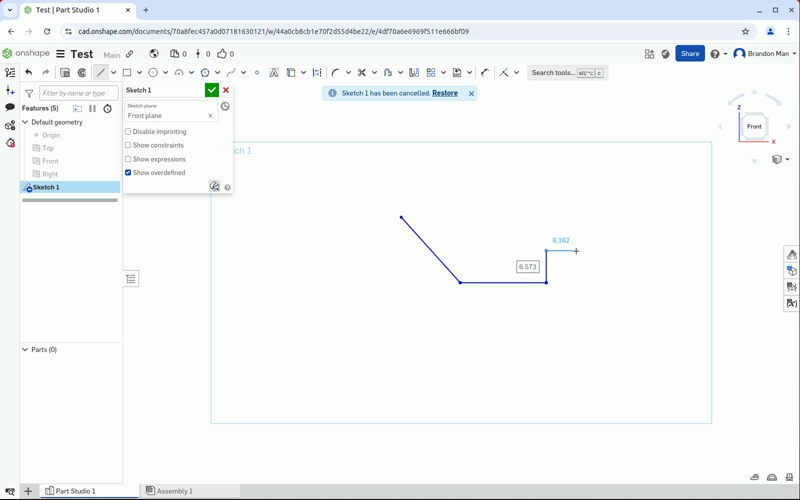
mouse_move(495, 250)
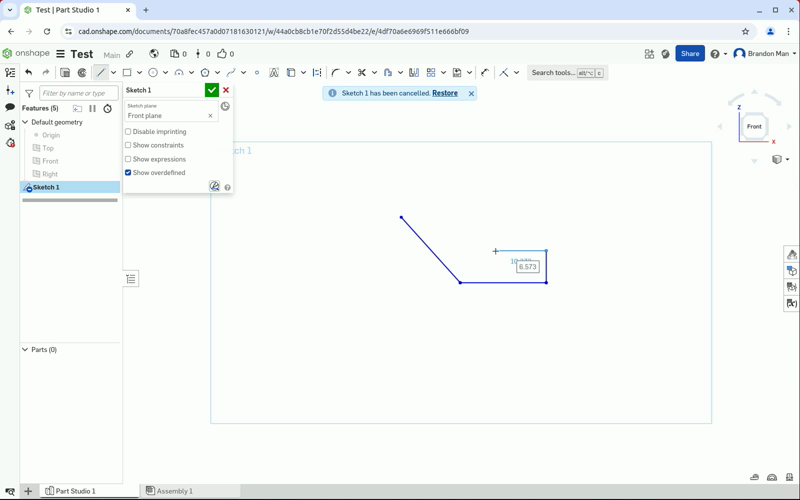
click(495, 250)
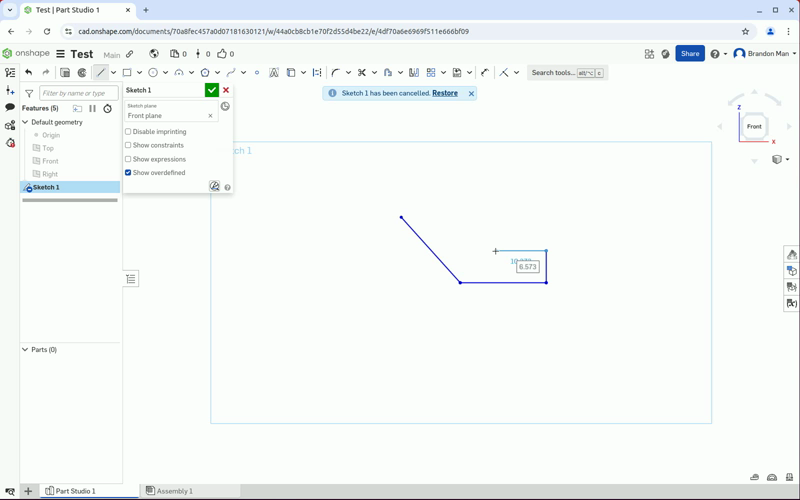
key_up(shift)
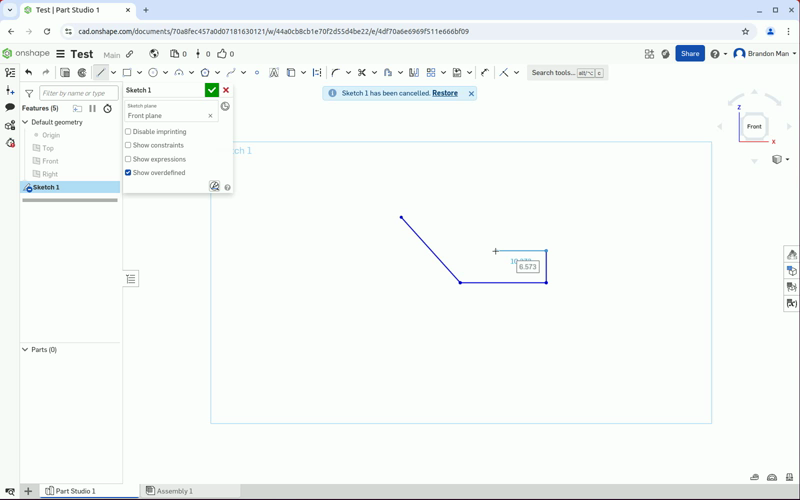
key(esc)
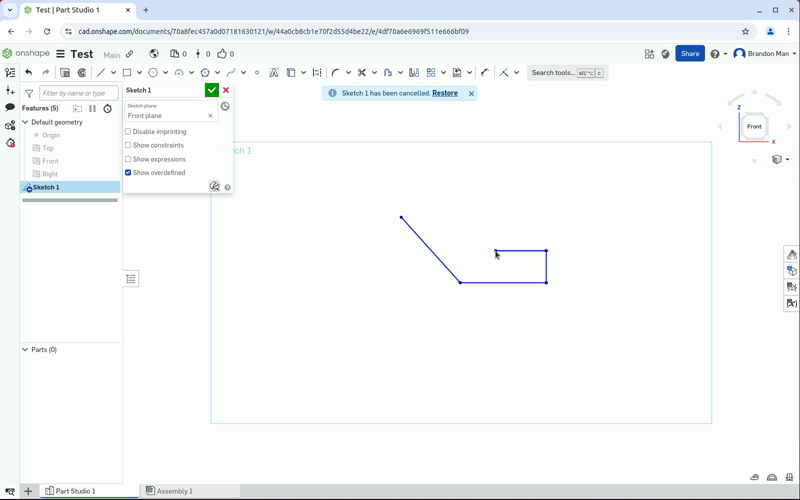
key(a)
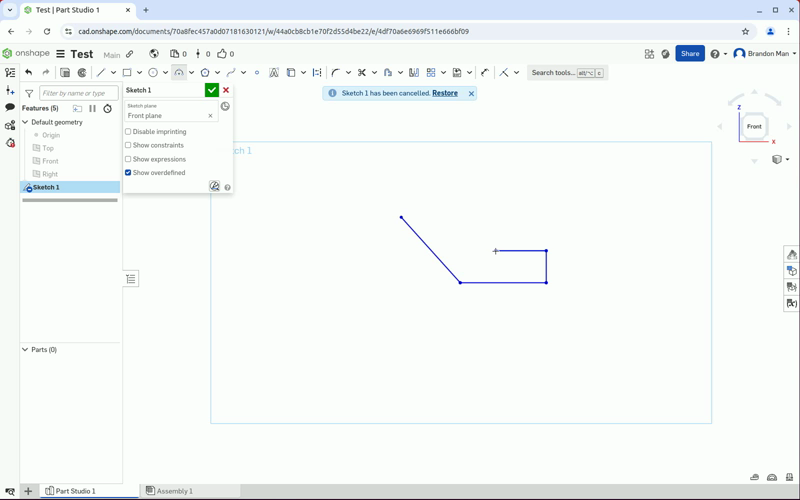
mouse_move(495, 250)
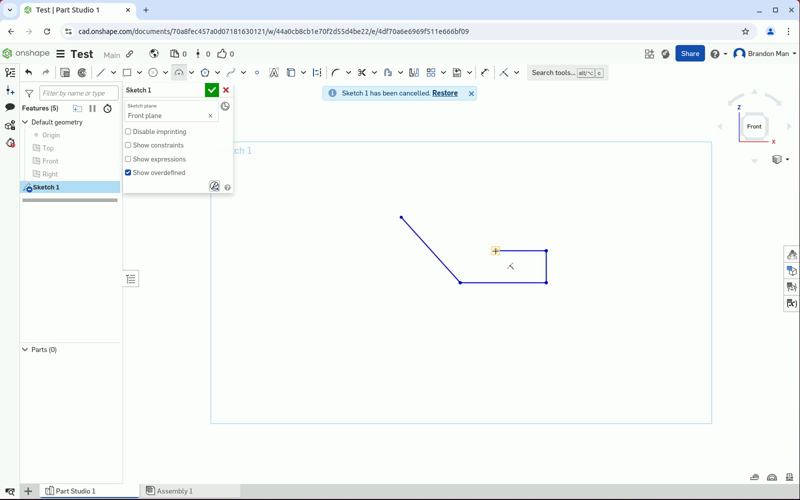
click(495, 250)
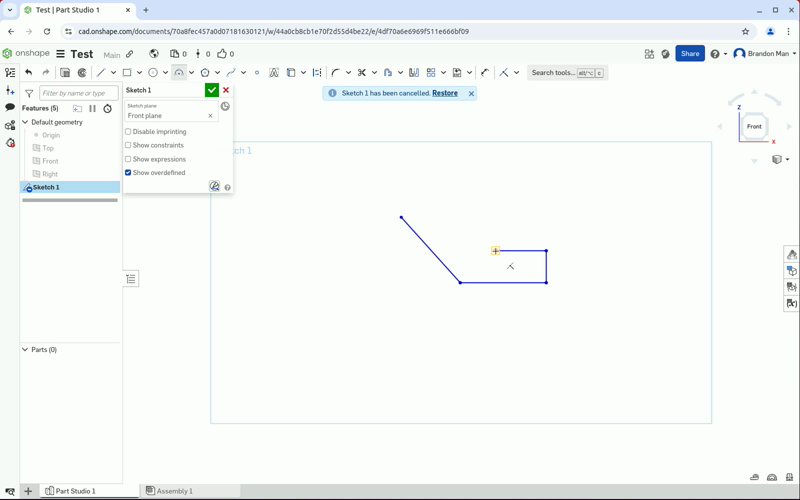
key_down(shift)
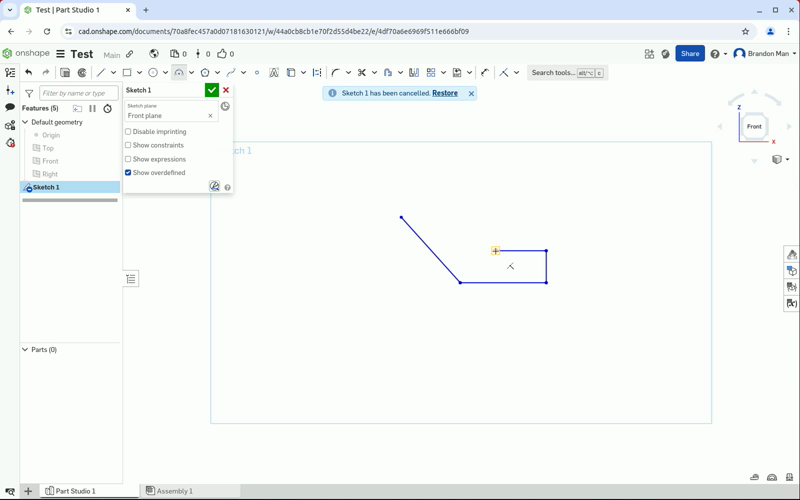
mouse_move(460, 235)
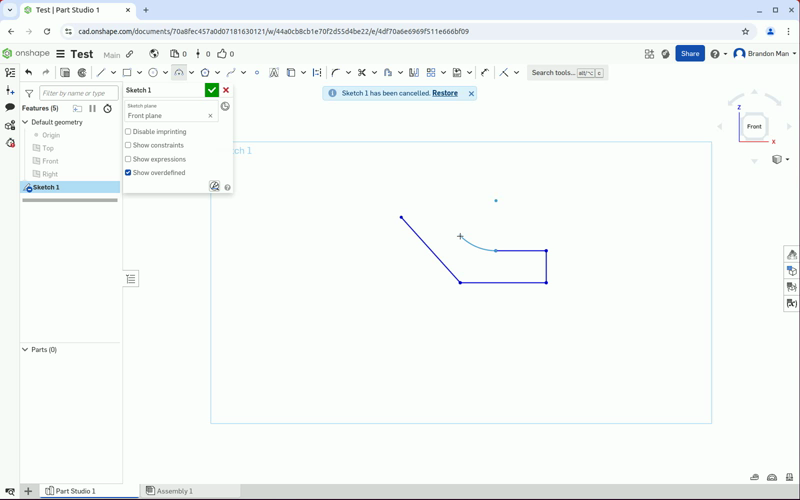
click(460, 235)
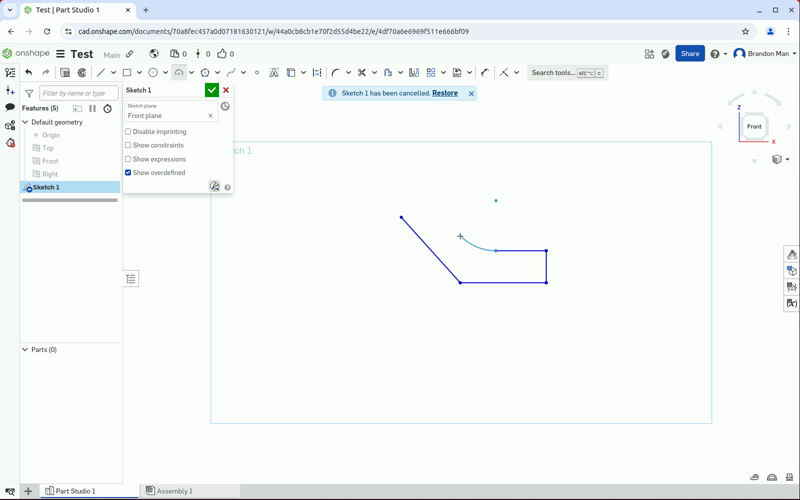
mouse_move(476, 246)
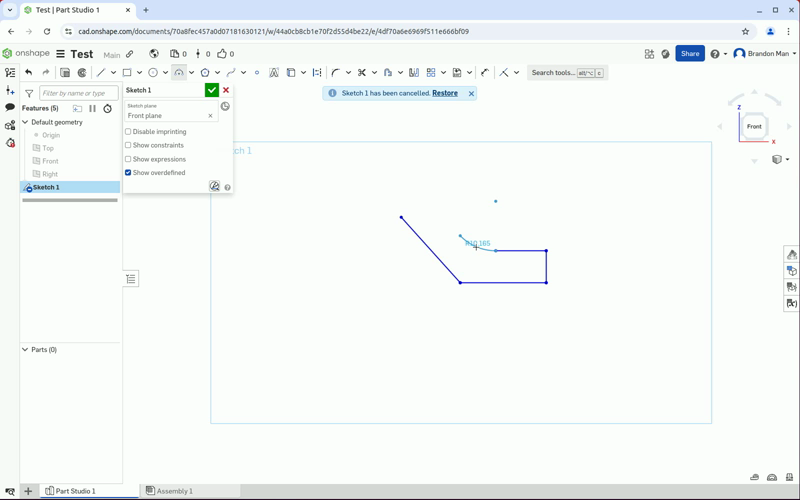
click(476, 246)
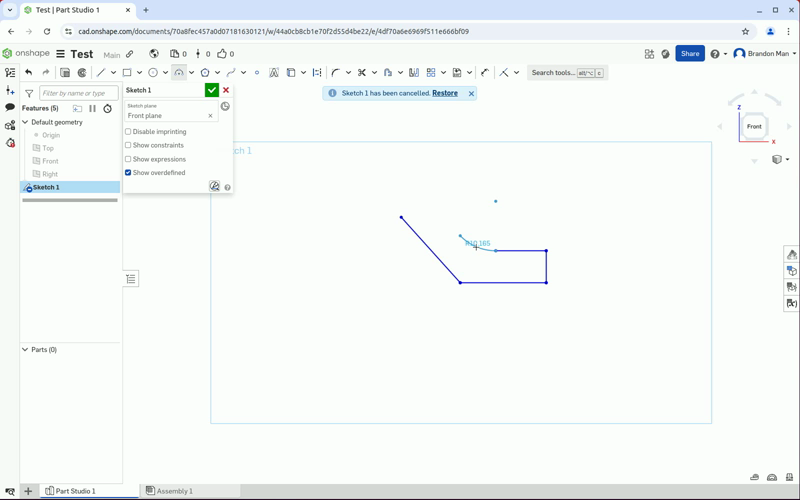
key_up(shift)
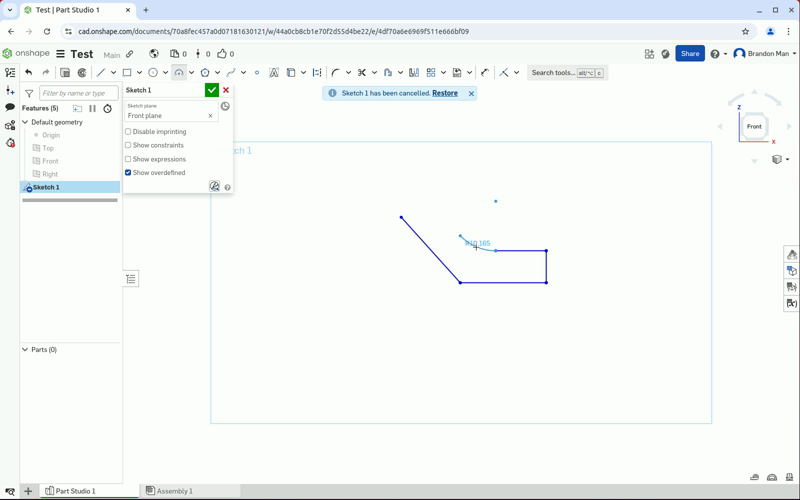
key(esc)
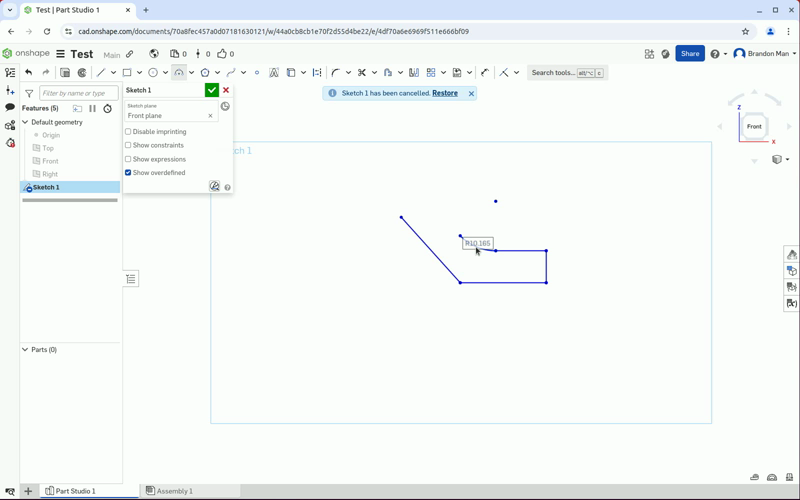
key(l)
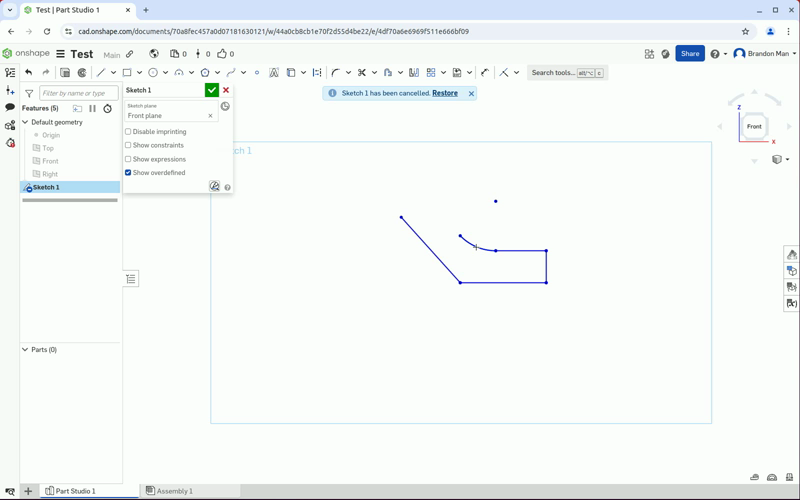
mouse_move(460, 235)
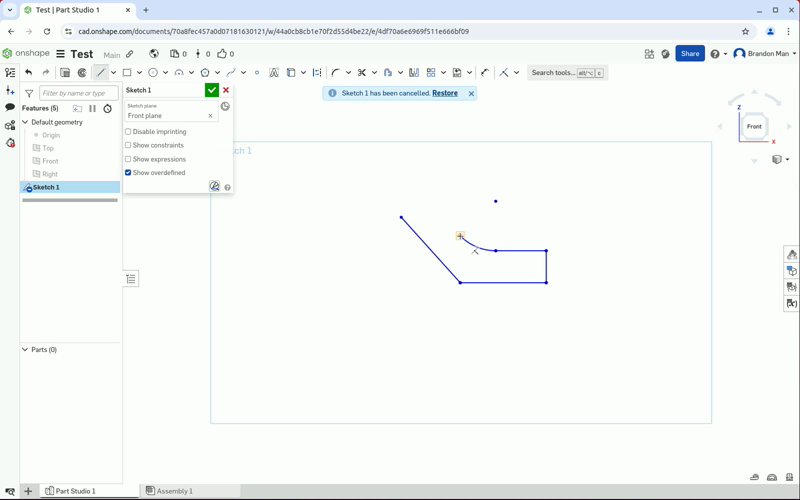
click(460, 235)
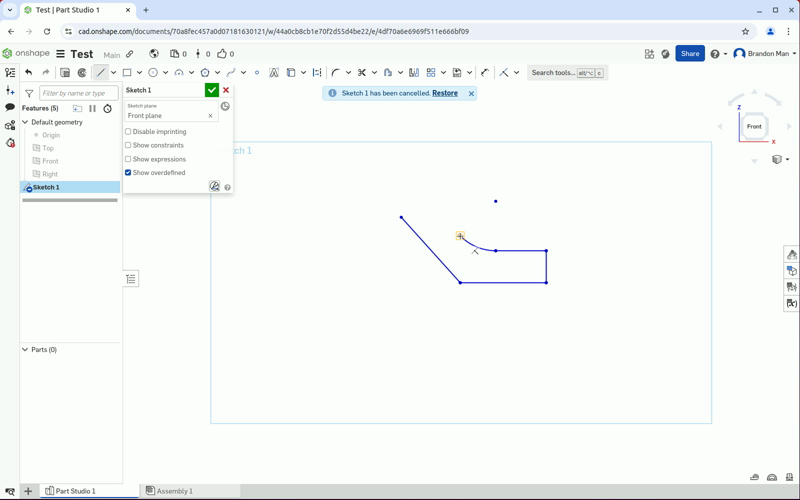
key_down(shift)
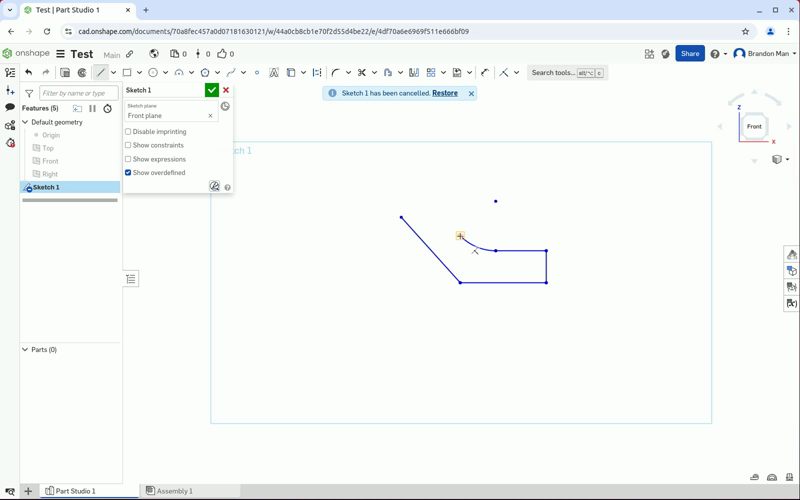
mouse_move(490, 235)
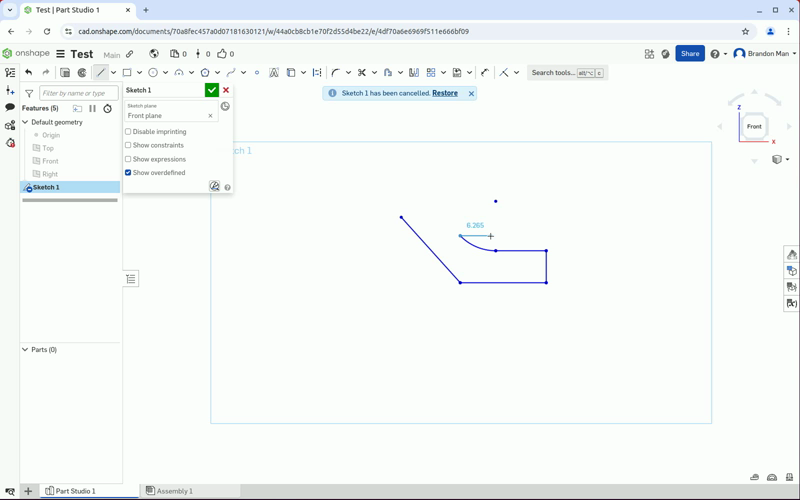
mouse_move(425, 195)
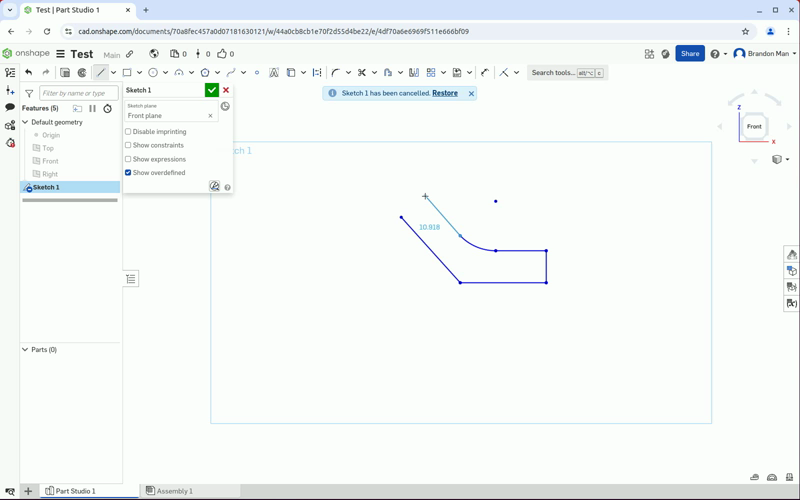
click(425, 195)
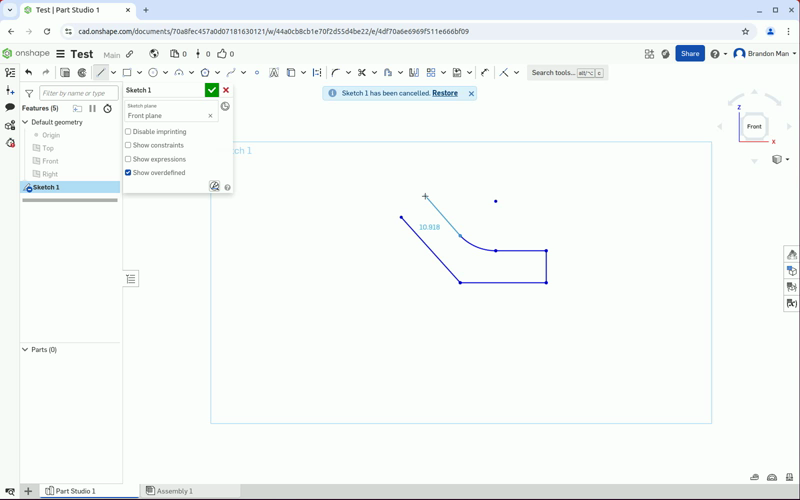
key_up(shift)
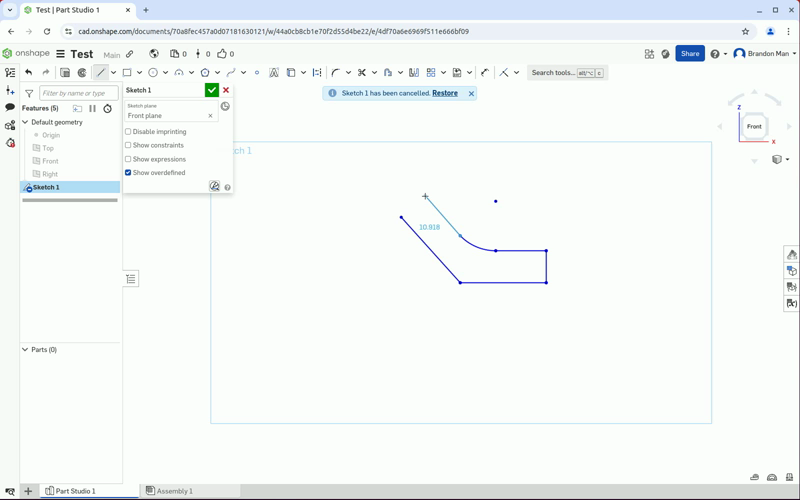
mouse_move(455, 195)
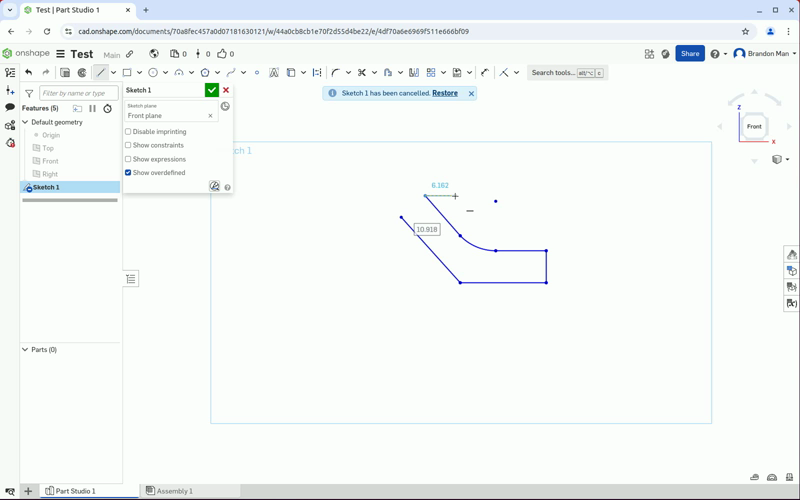
key_down(shift)
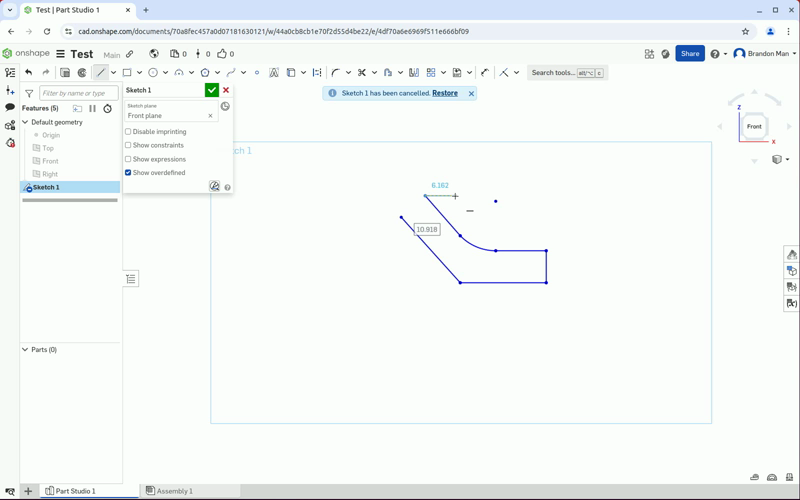
mouse_move(401, 217)
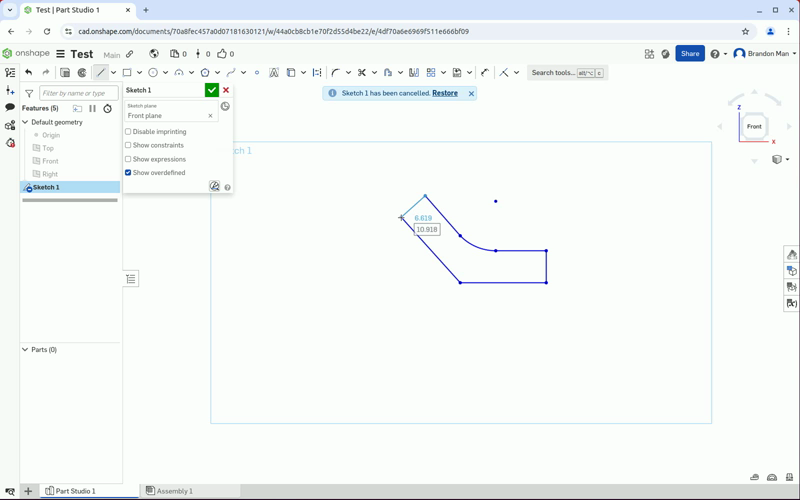
key_up(shift)
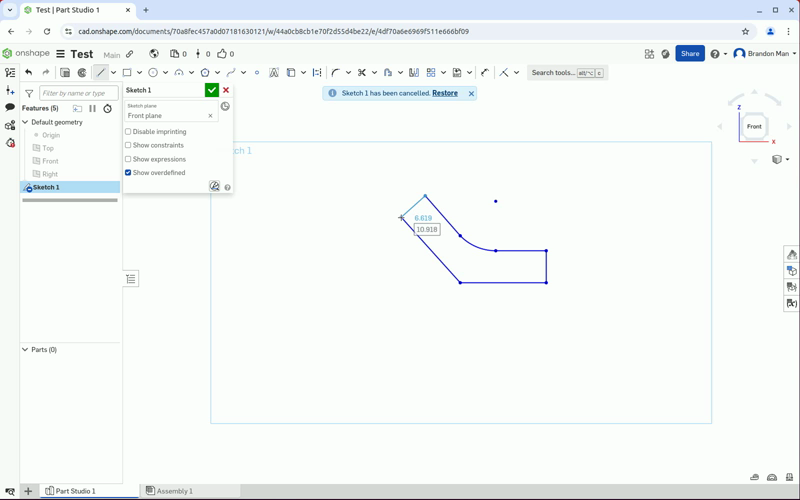
click(401, 217)
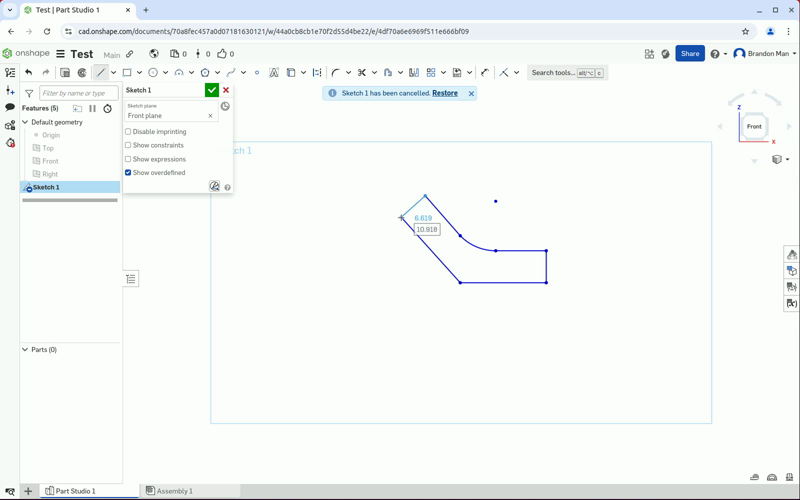
key(esc)
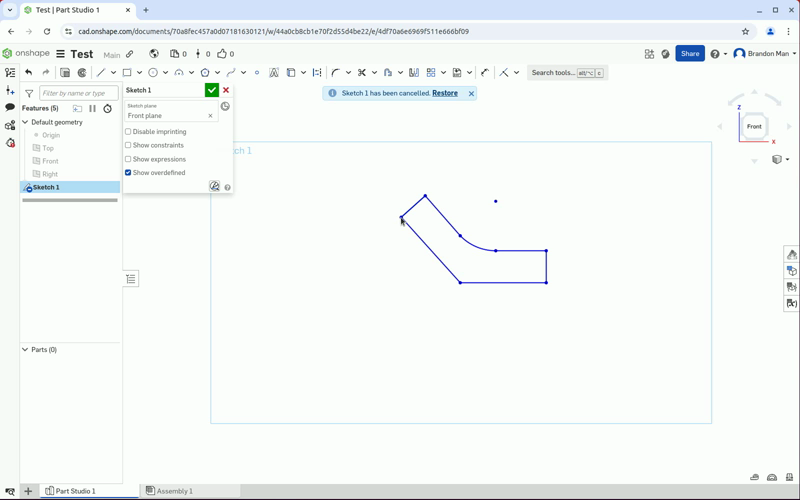
mouse_move(529, 278)
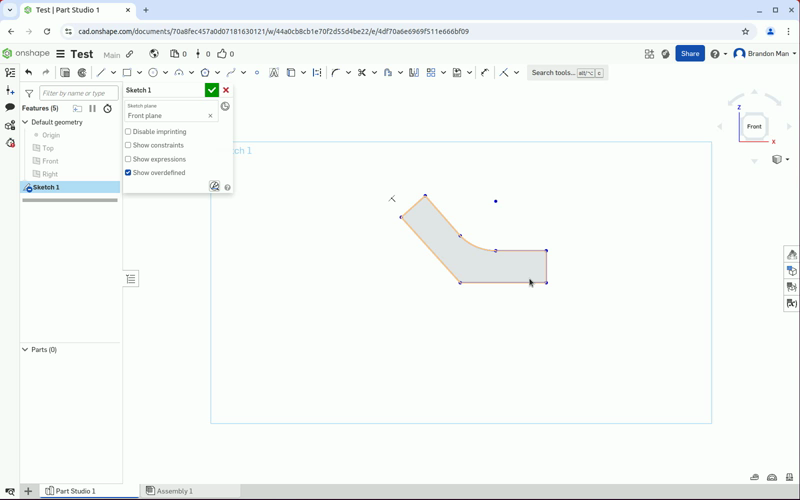
click(529, 278)
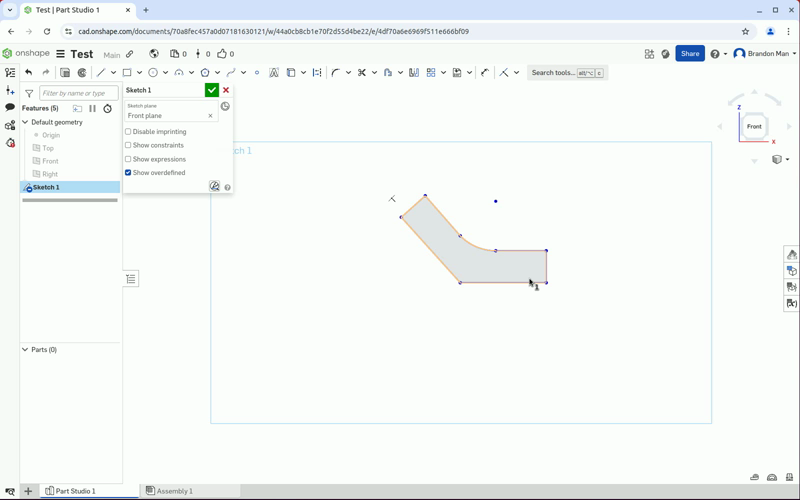
mouse_move(73, 352)
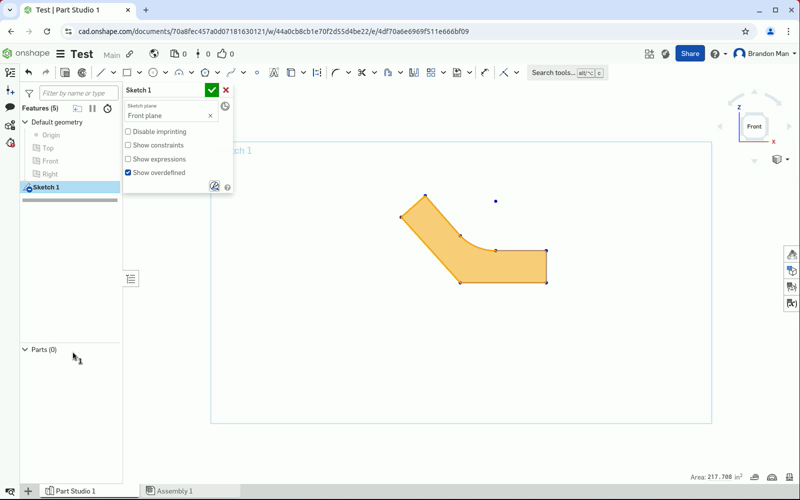
key(shift+y)
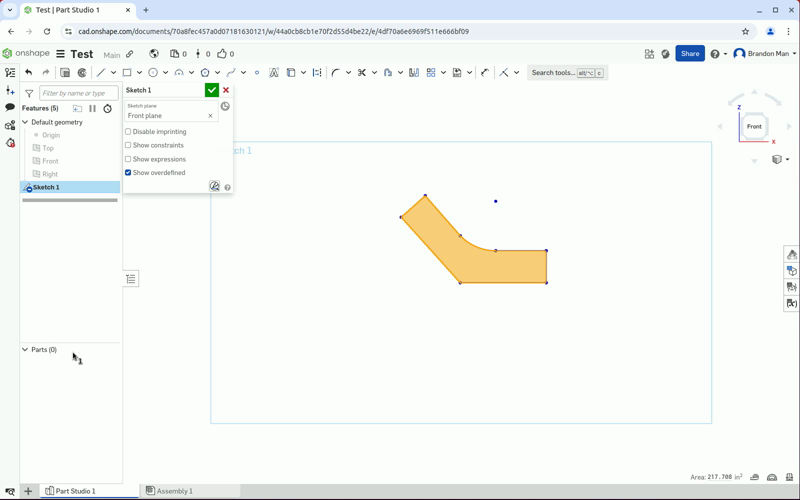
key(shift+e)
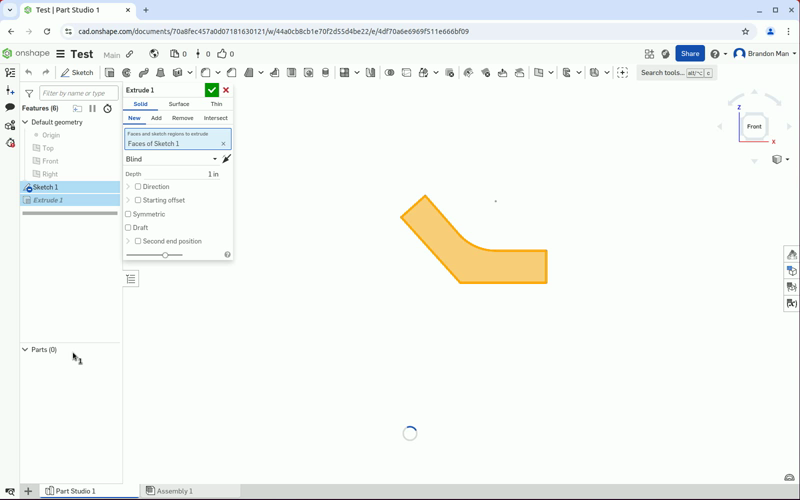
mouse_move(143, 106)
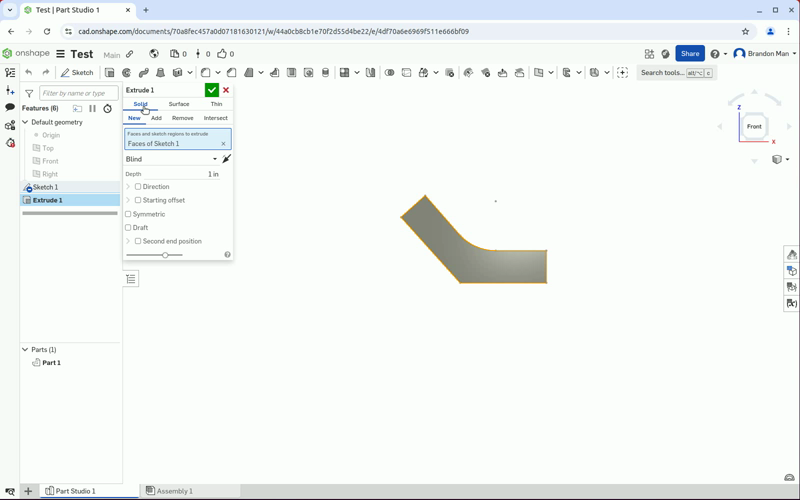
click(143, 106)
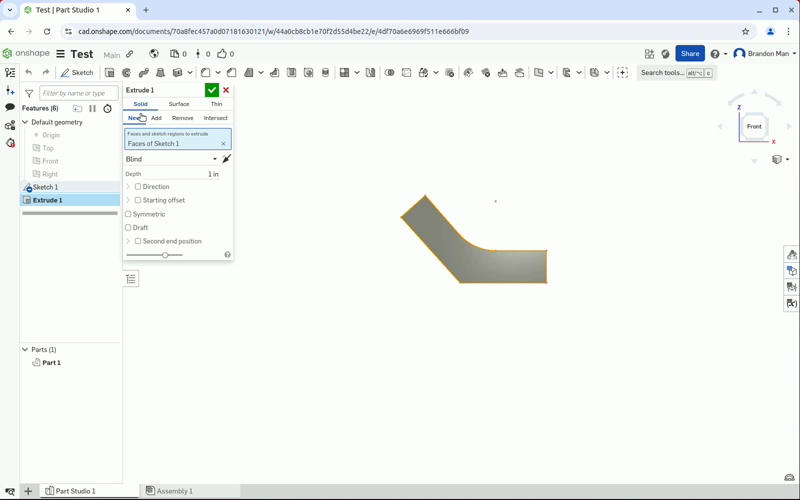
mouse_move(137, 120)
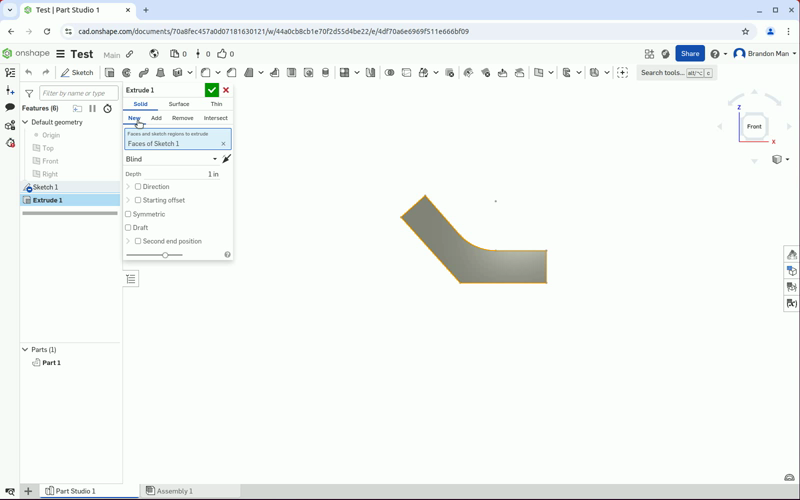
click(137, 120)
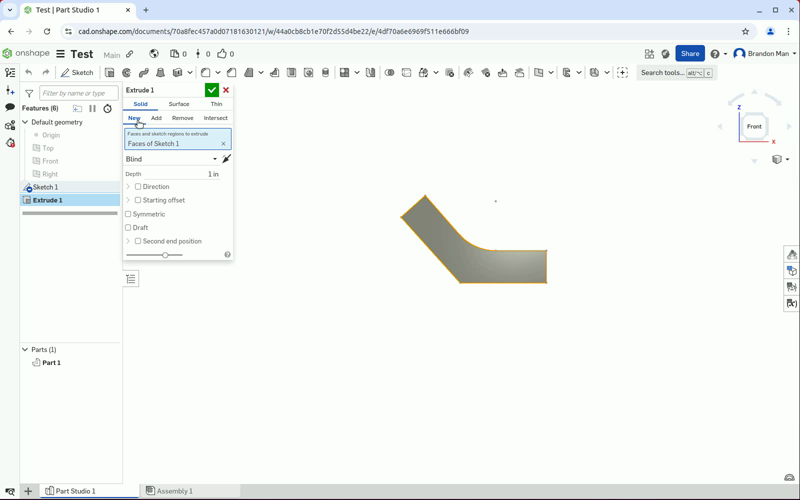
key(tab, 4)
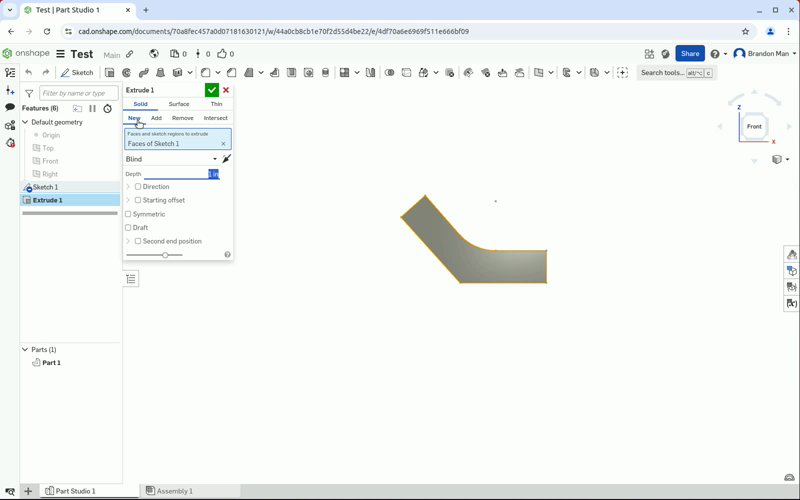
text(46.216)
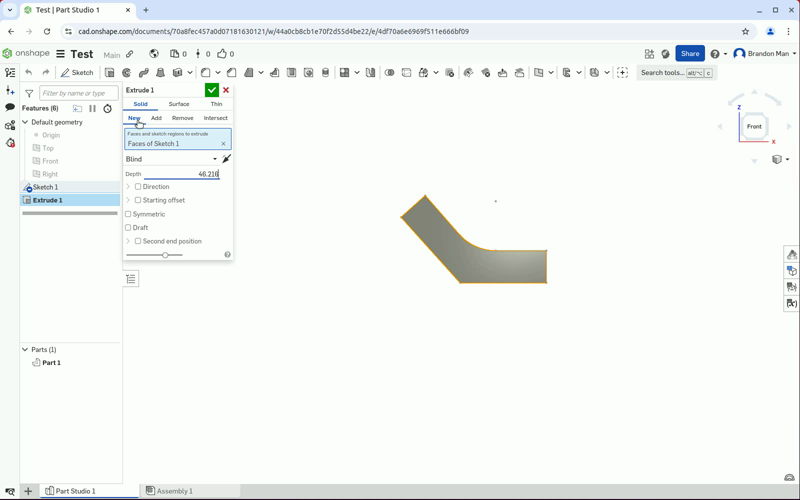
key(tab, 3)
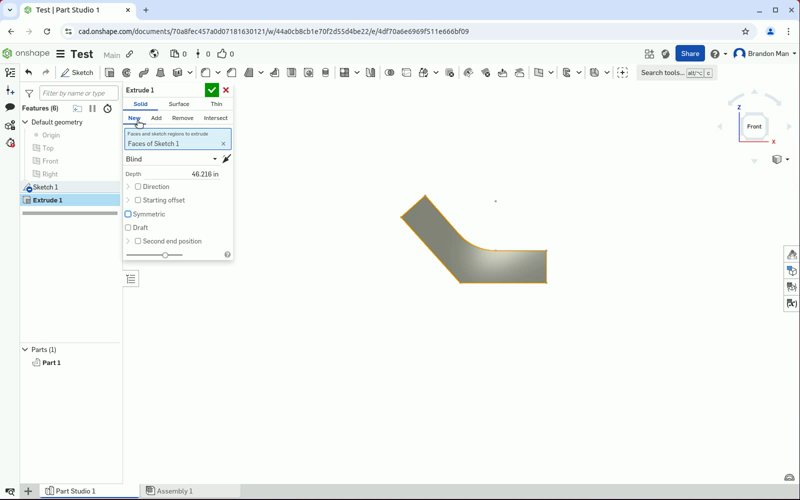
key(space)
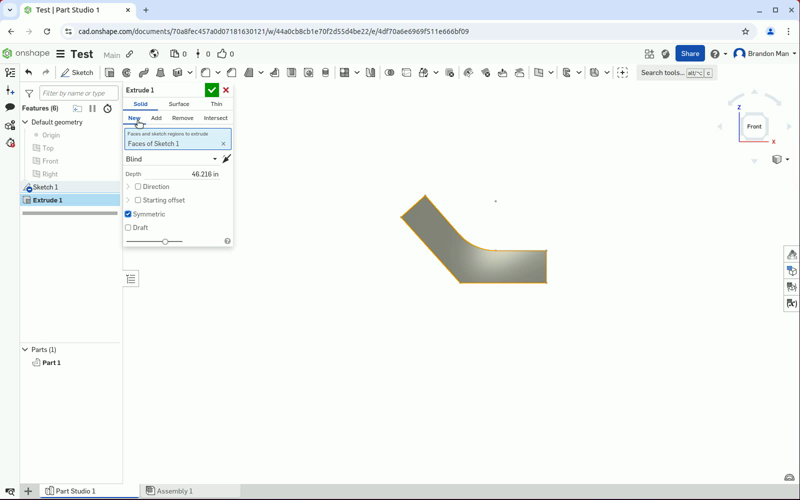
key(enter)
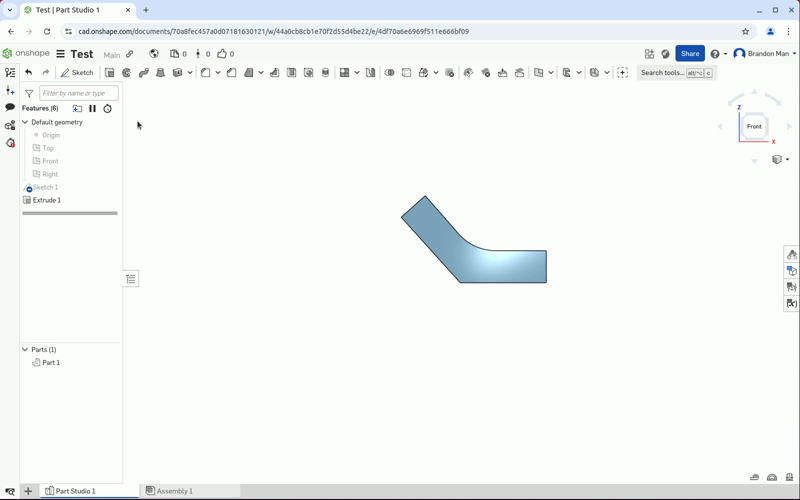
key(shift+h)
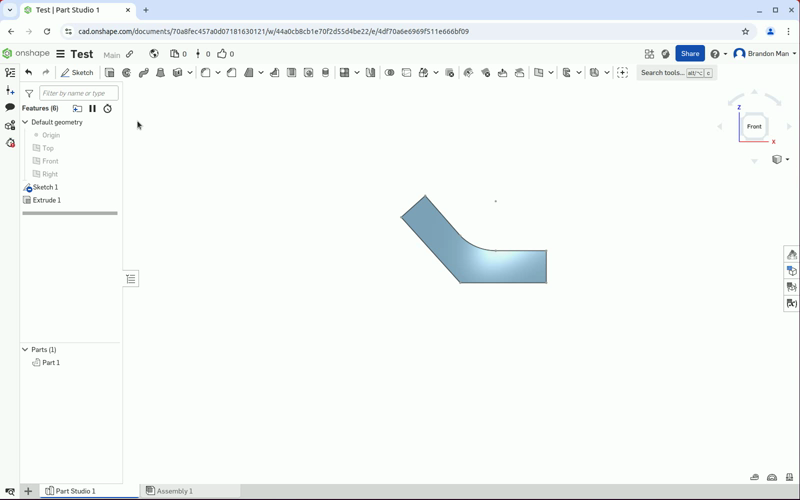
key(shift+h)
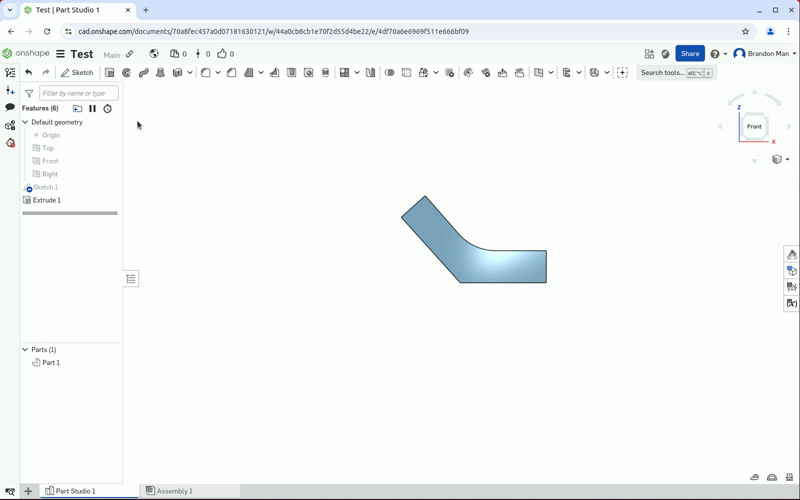
mouse_move(73, 189)
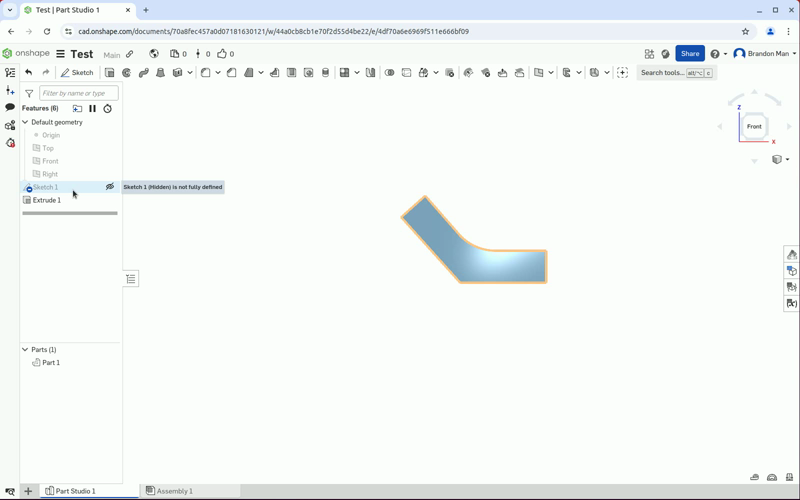
click(73, 189)
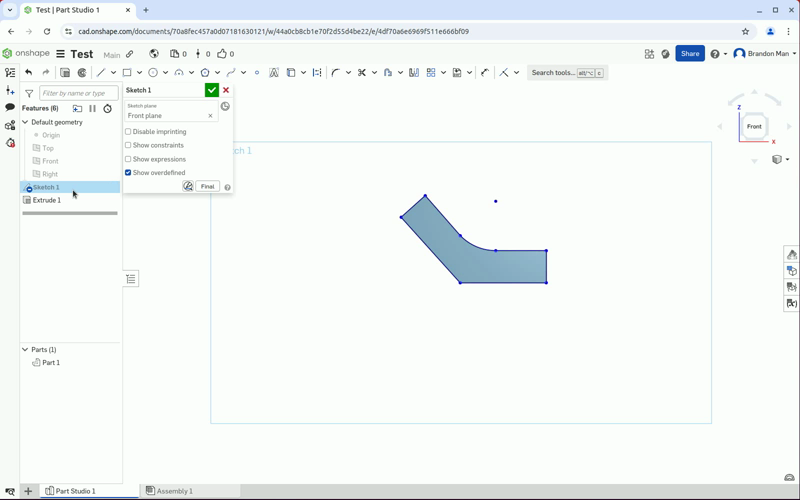
mouse_move(229, 92)
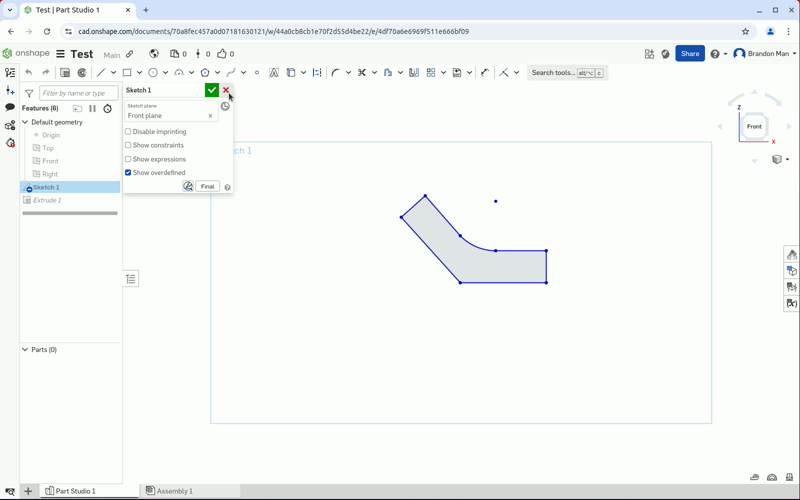
click(229, 92)
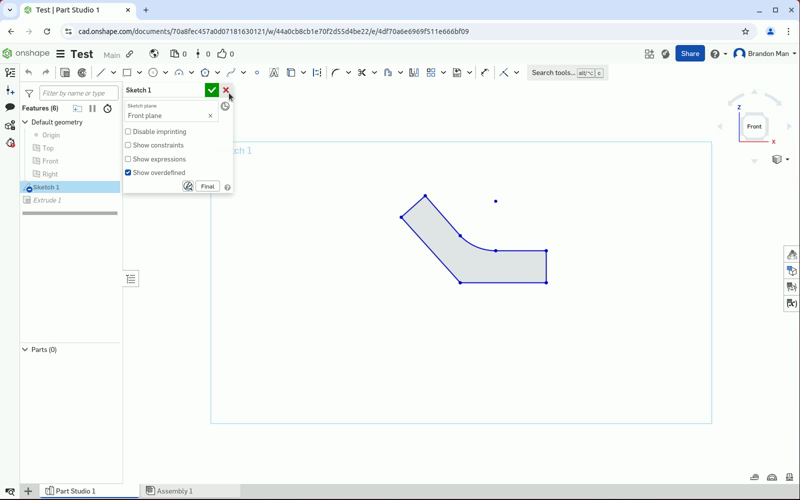
key(shift+s)
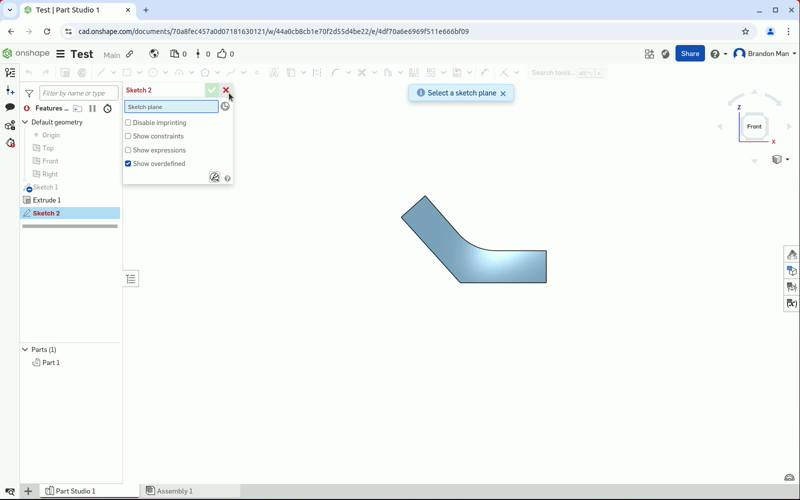
mouse_move(73, 163)
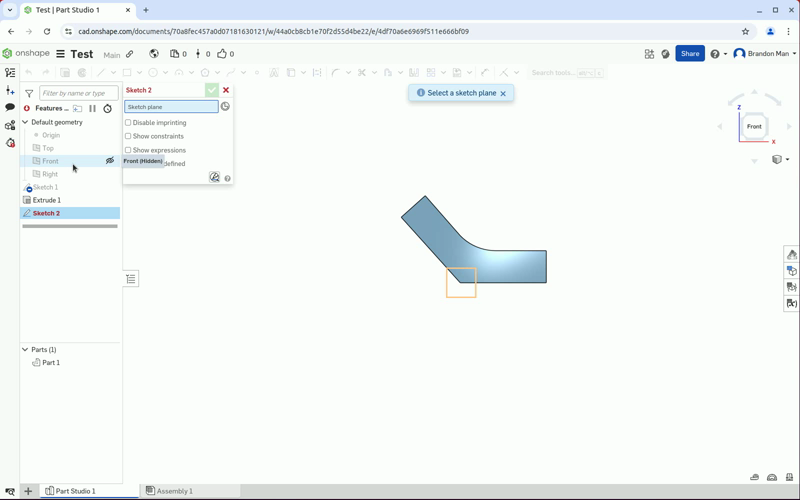
click(73, 163)
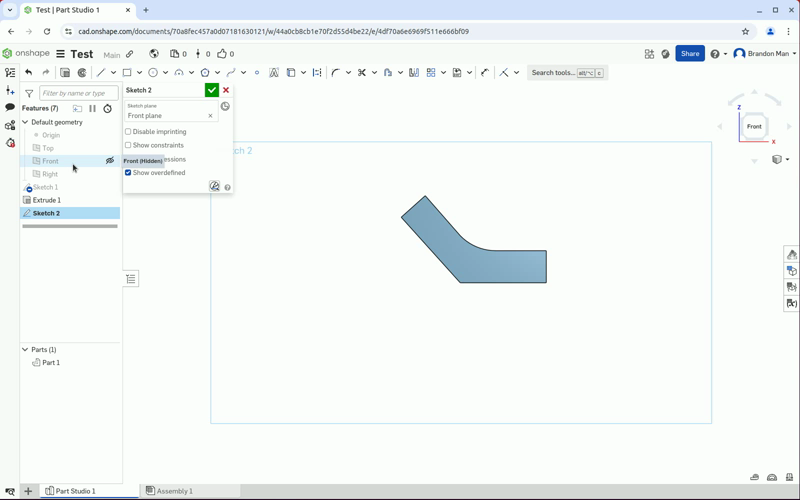
mouse_move(73, 352)
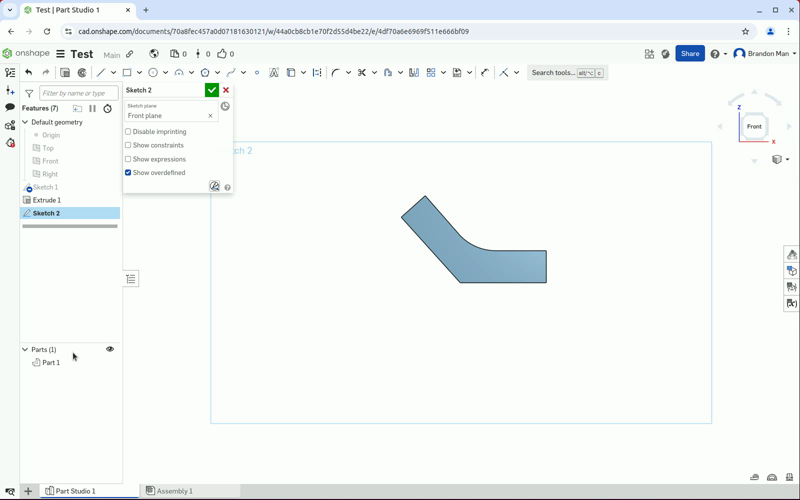
key(y)
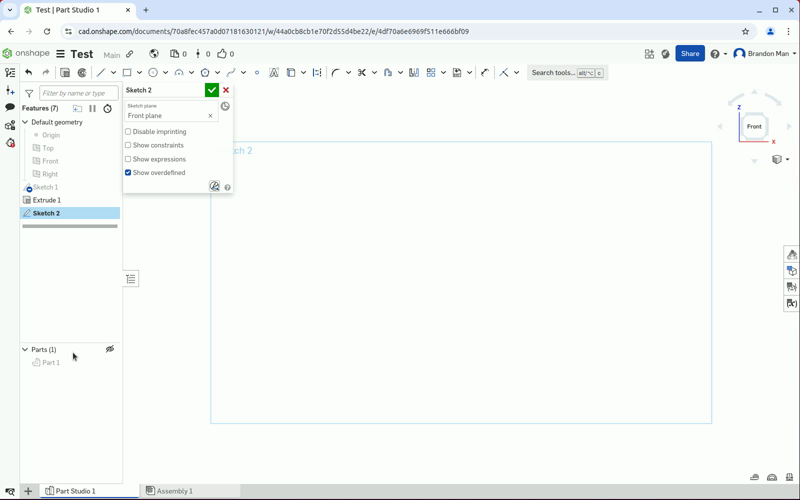
key(l)
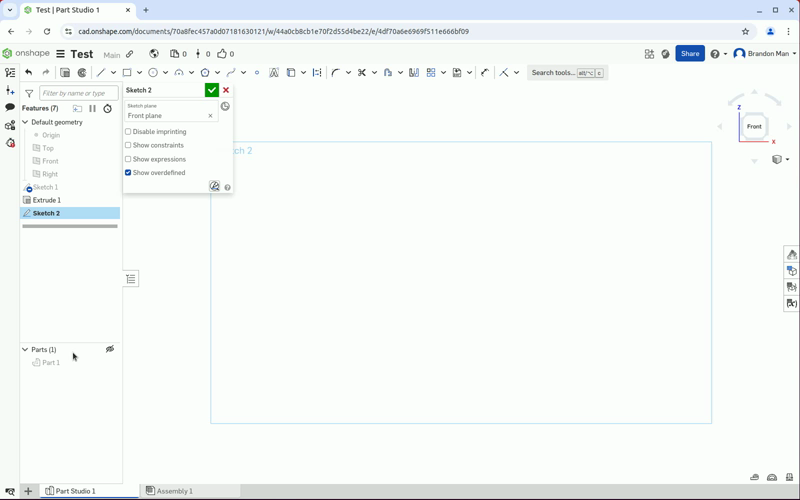
key_down(shift)
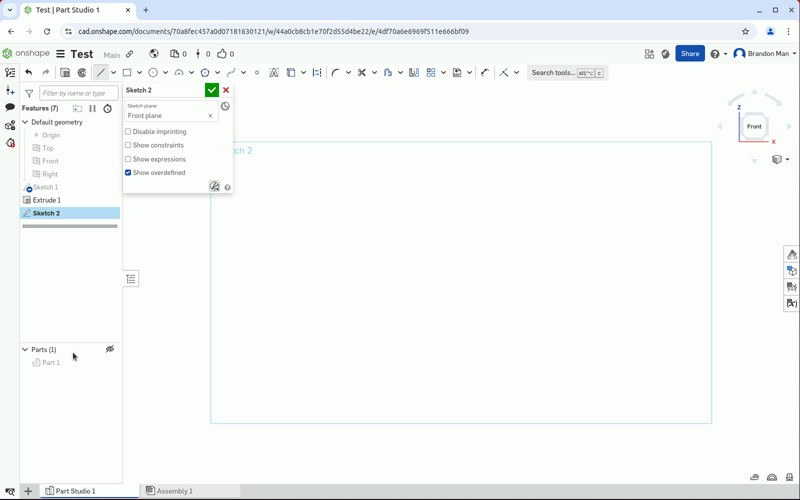
mouse_move(445, 218)
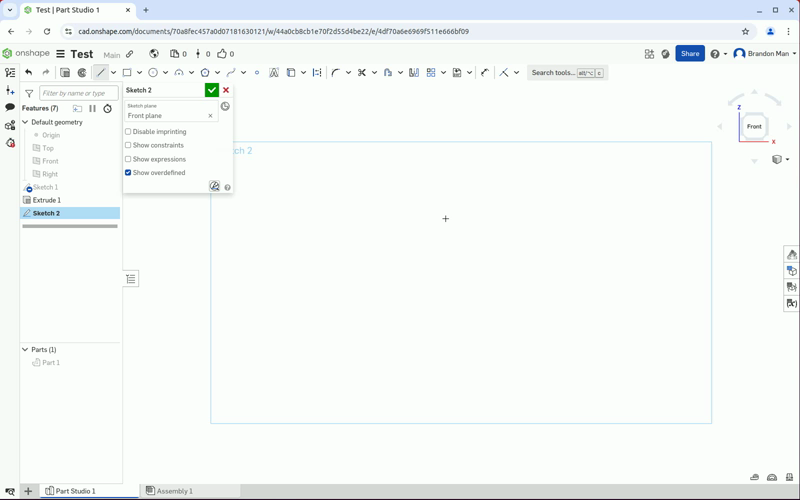
click(445, 218)
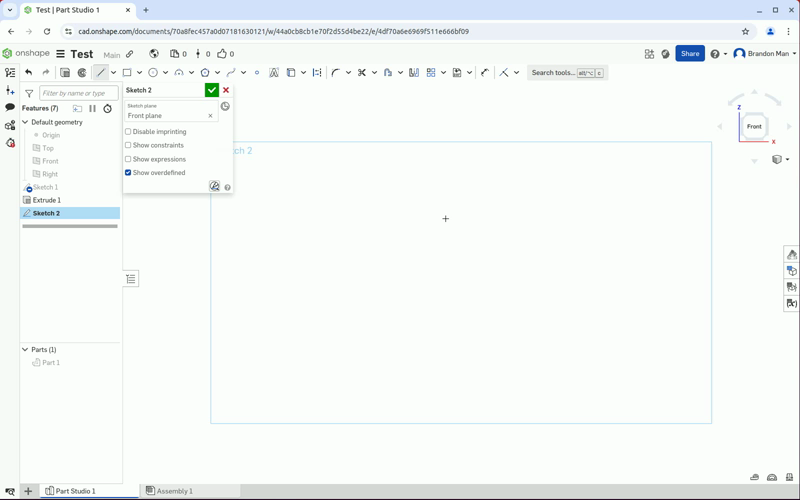
key_up(shift)
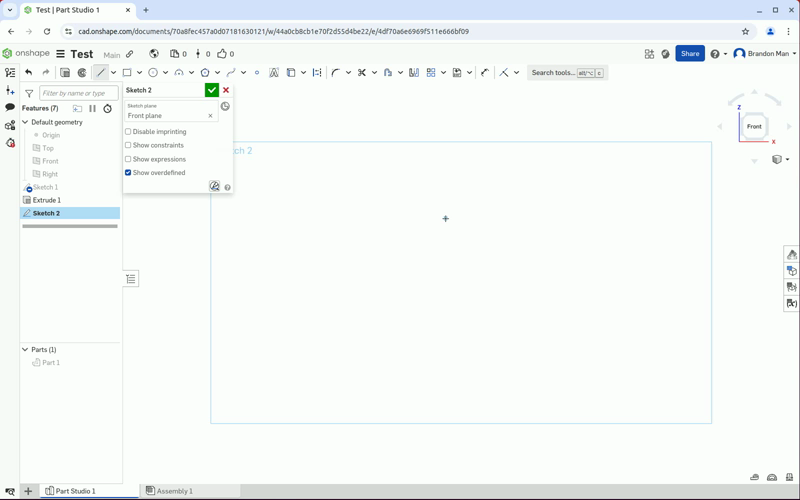
key_down(shift)
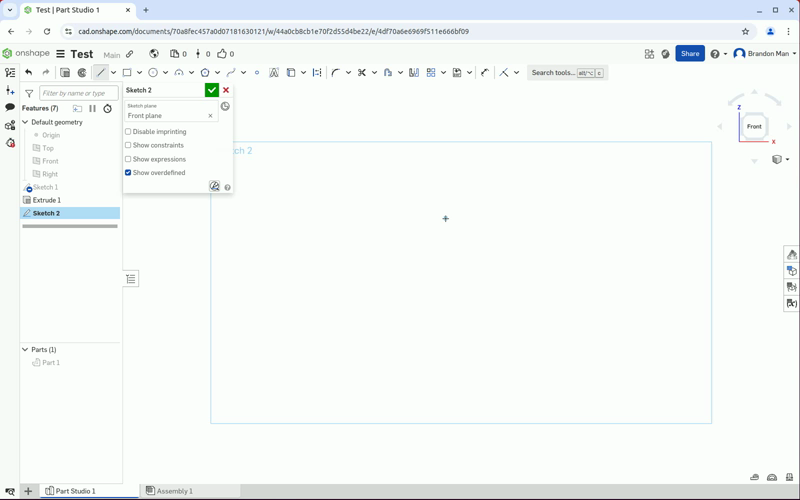
mouse_move(475, 218)
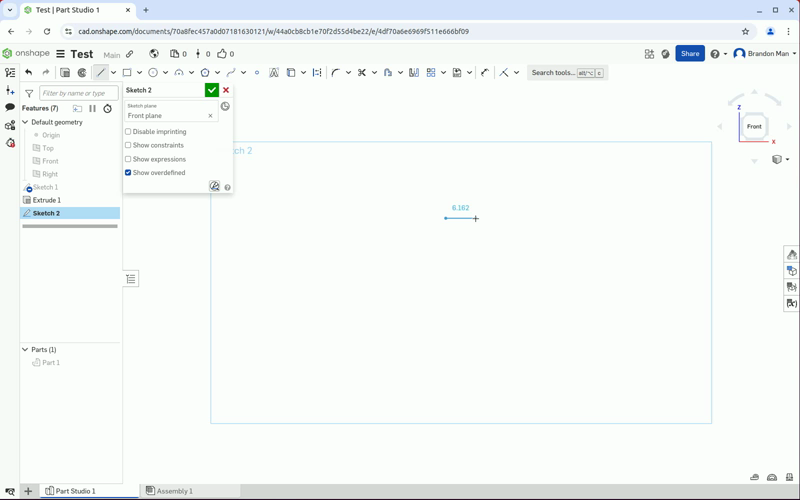
mouse_move(475, 251)
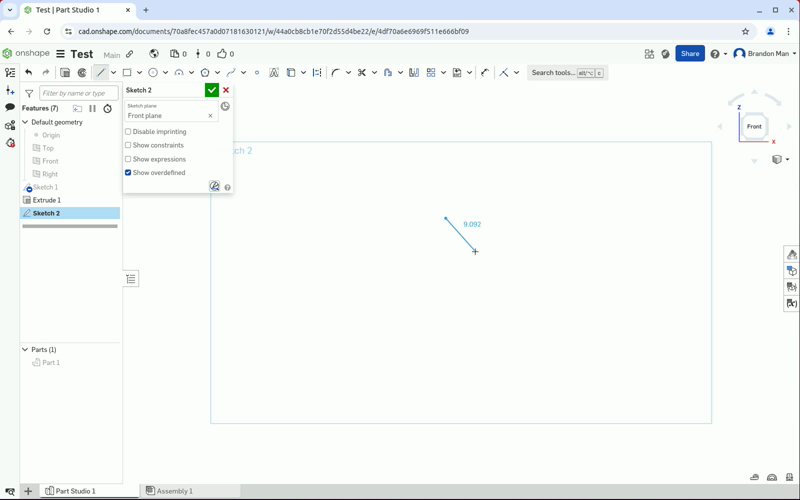
click(475, 251)
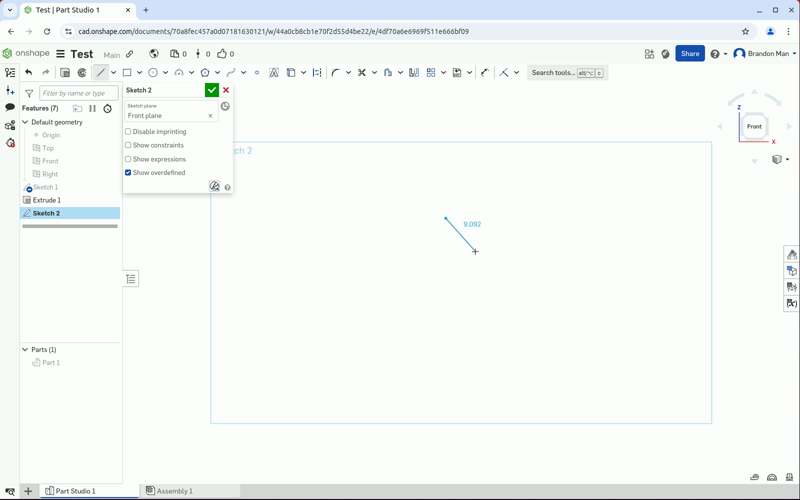
key_up(shift)
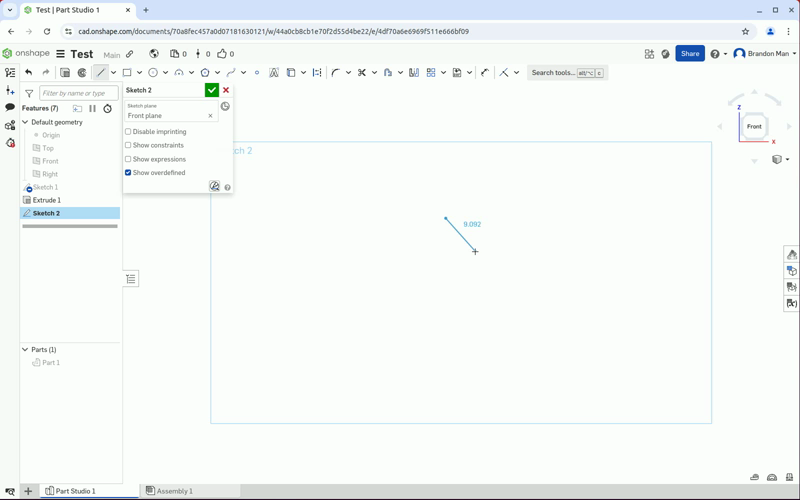
key_down(shift)
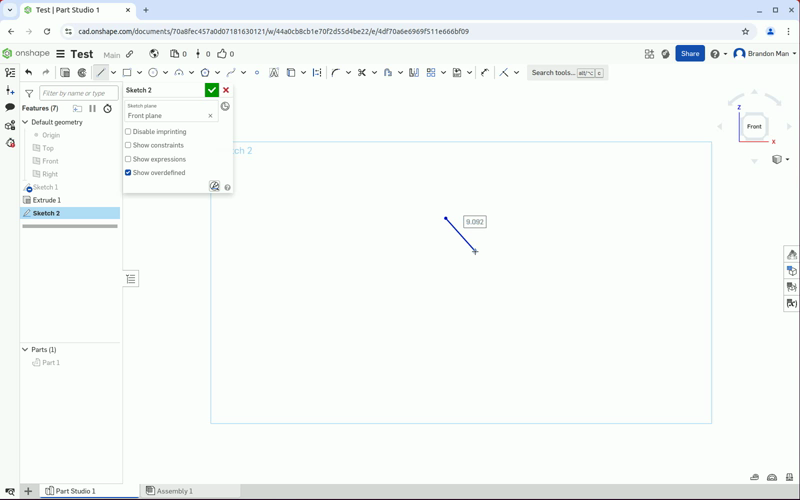
mouse_move(505, 251)
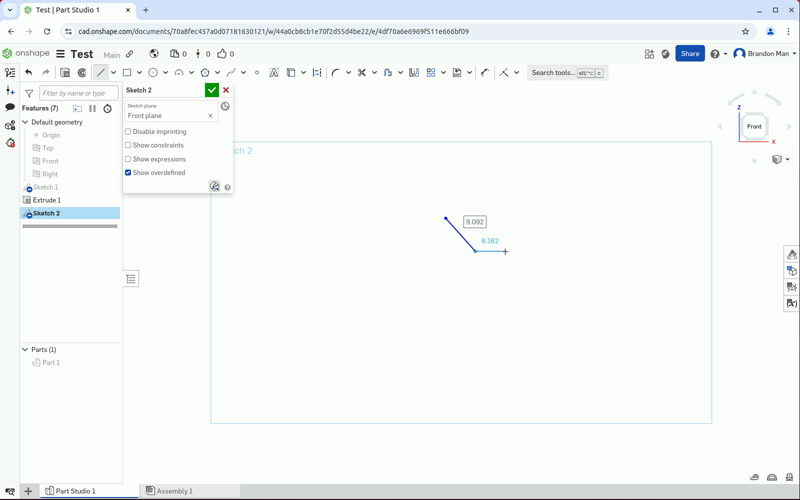
mouse_move(519, 251)
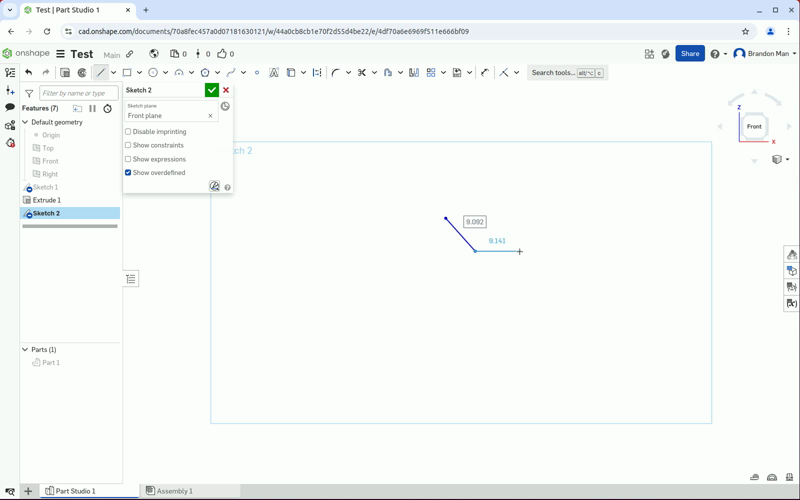
click(519, 251)
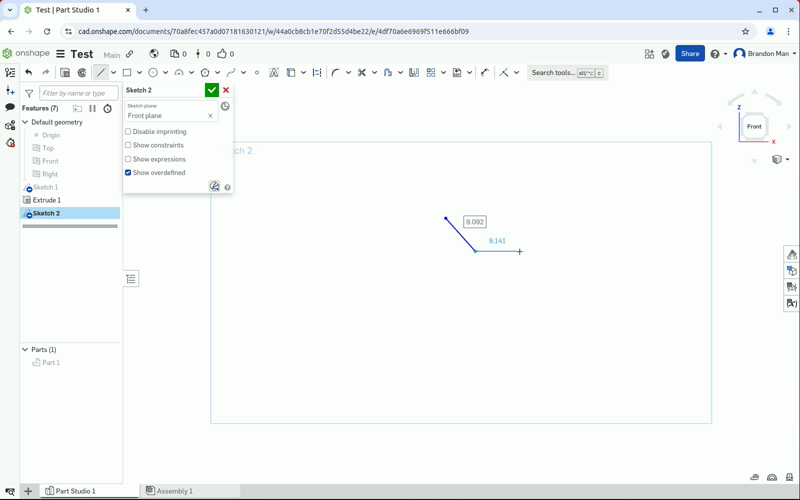
key_up(shift)
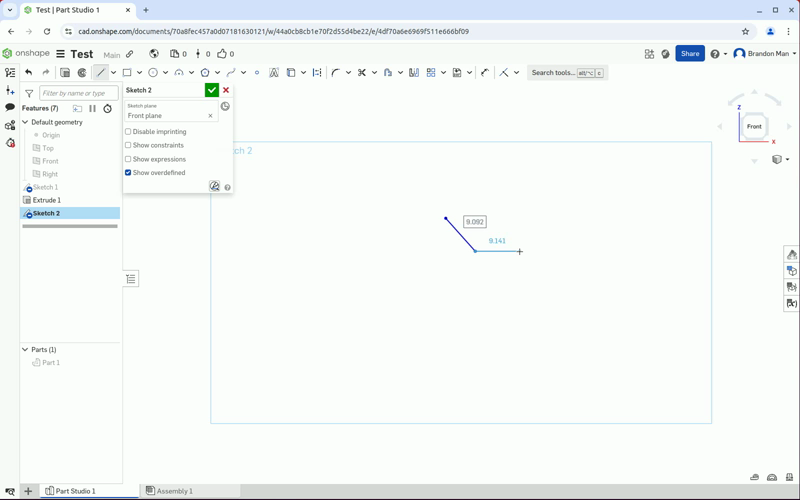
key_down(shift)
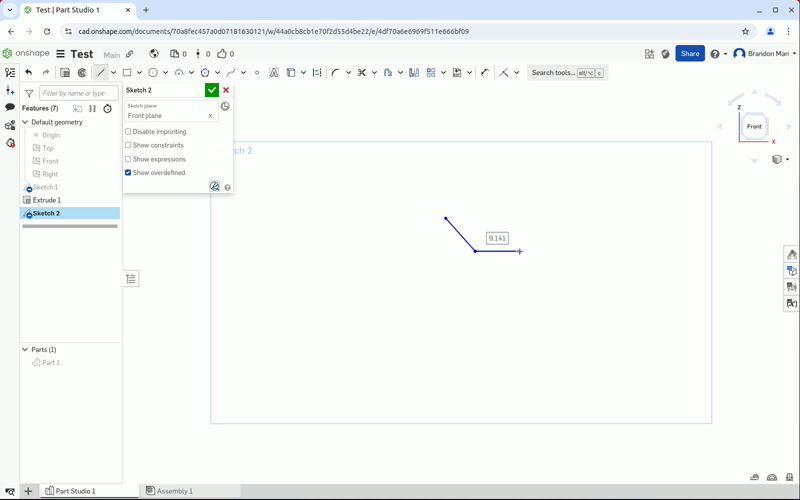
mouse_move(445, 218)
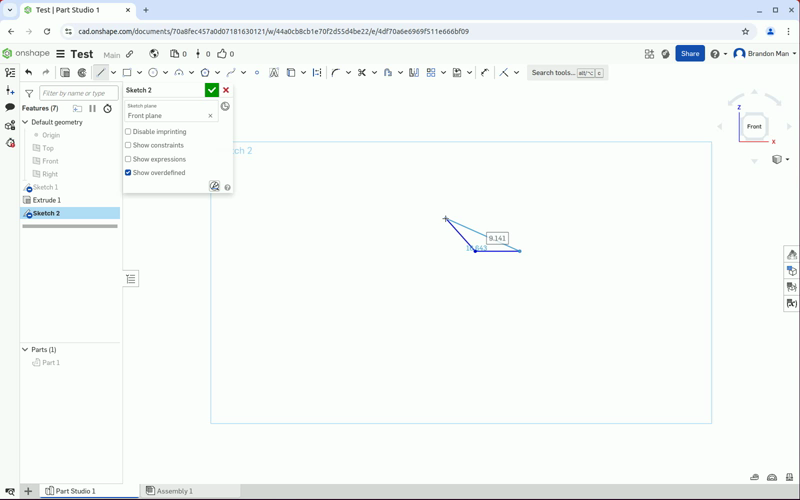
key_up(shift)
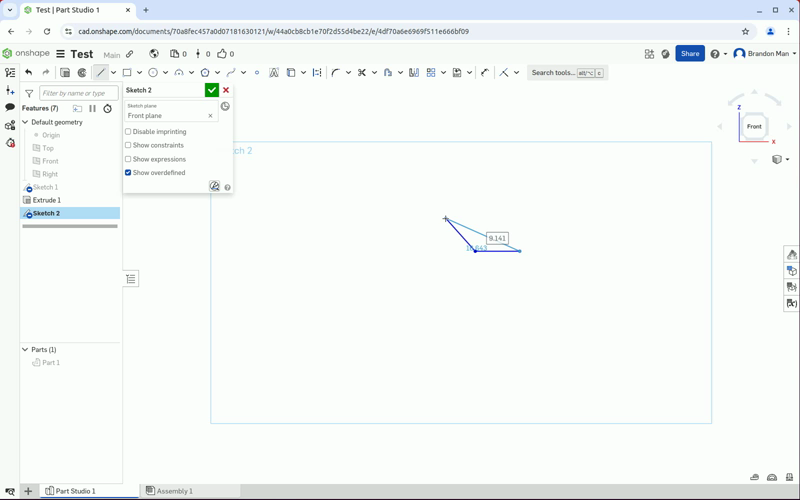
click(445, 218)
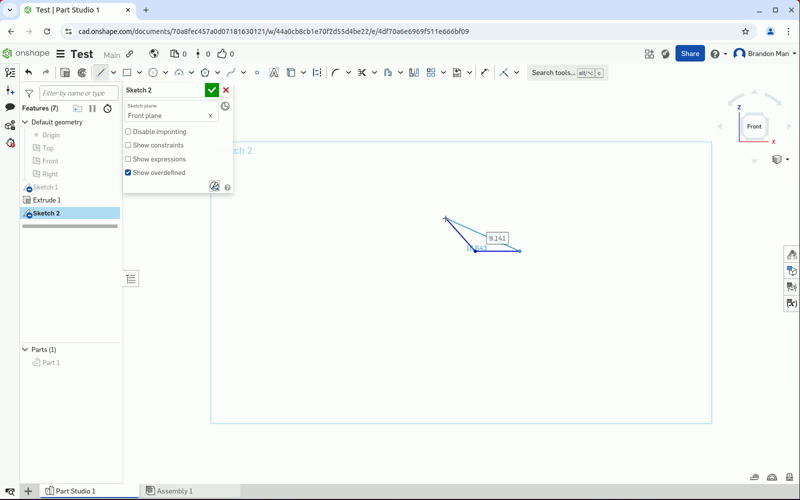
key(esc)
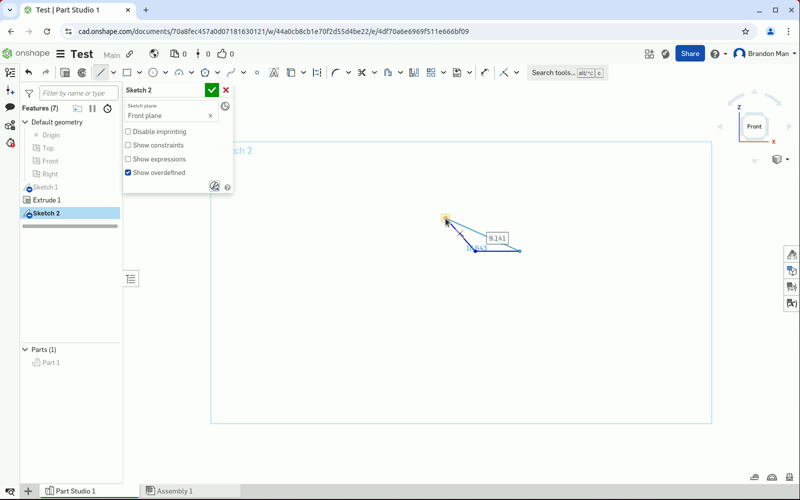
mouse_move(473, 233)
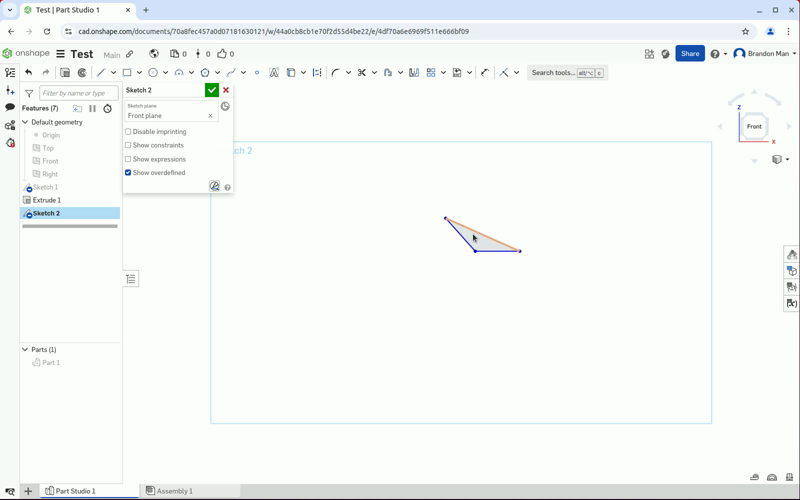
scroll(6)
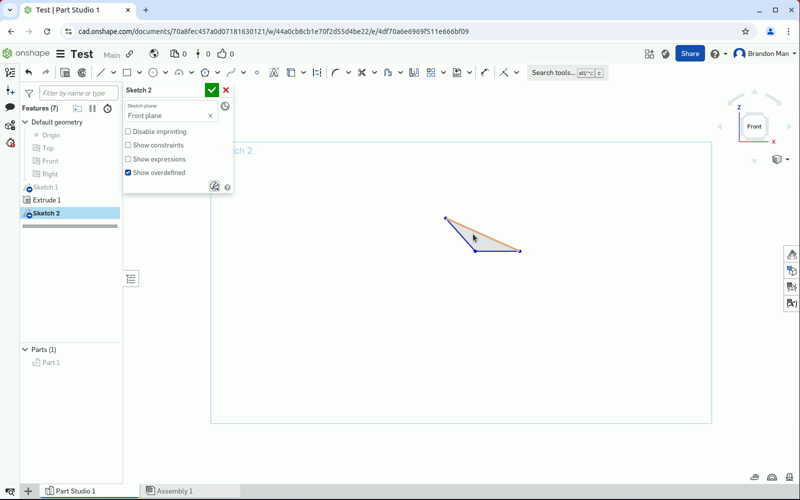
scroll(6)
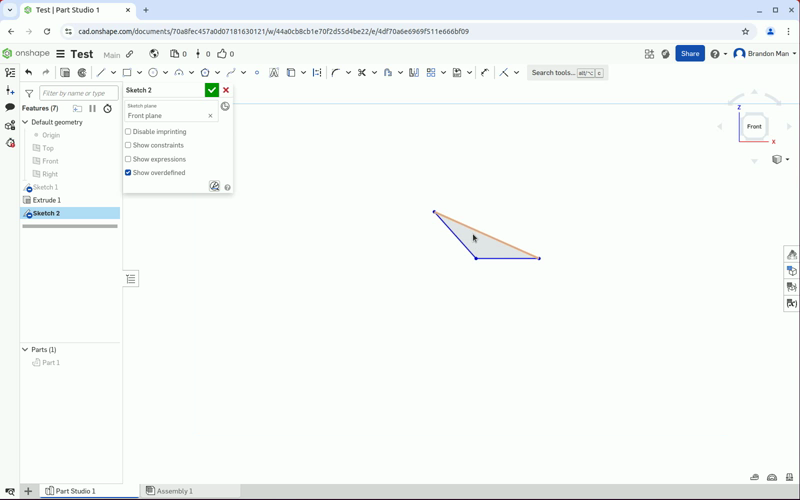
scroll(6)
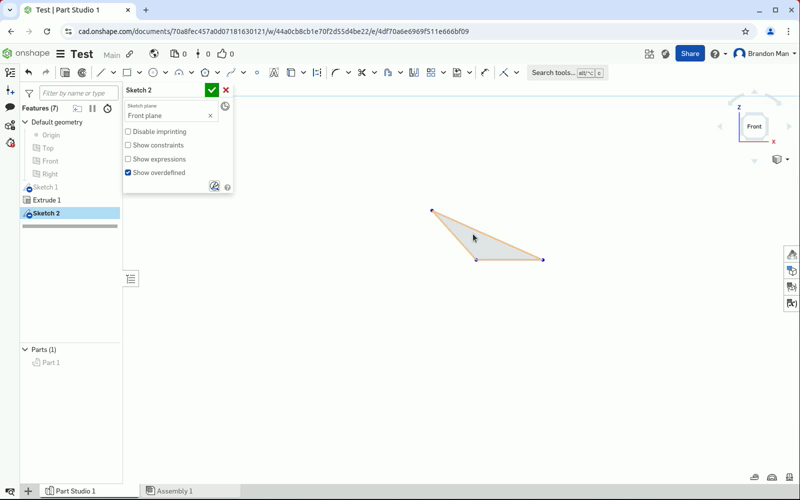
scroll(6)
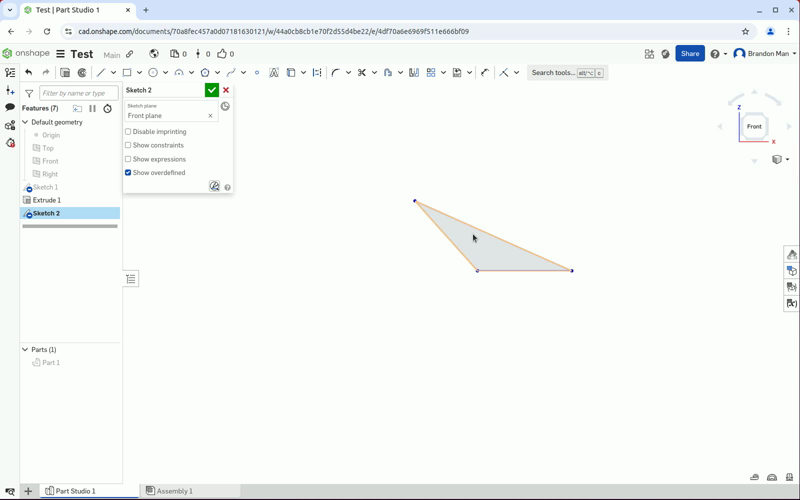
scroll(6)
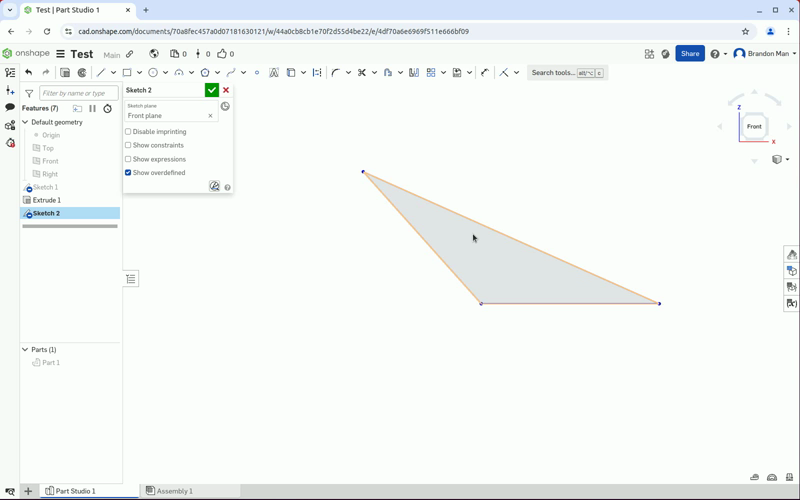
scroll(6)
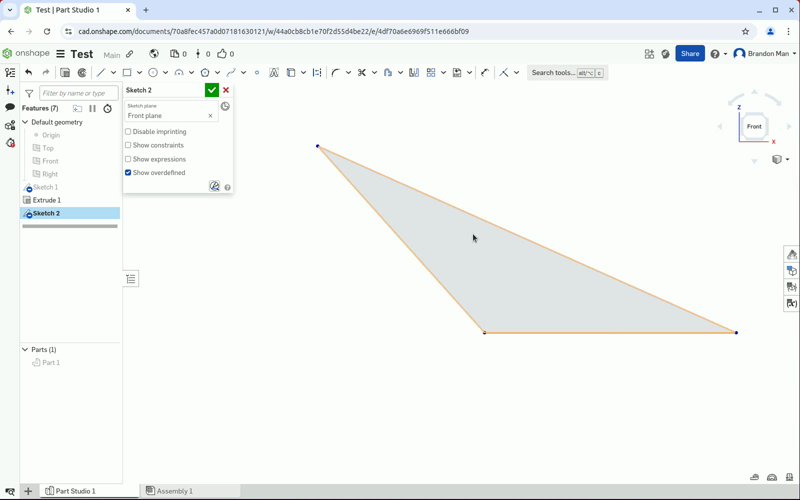
scroll(6)
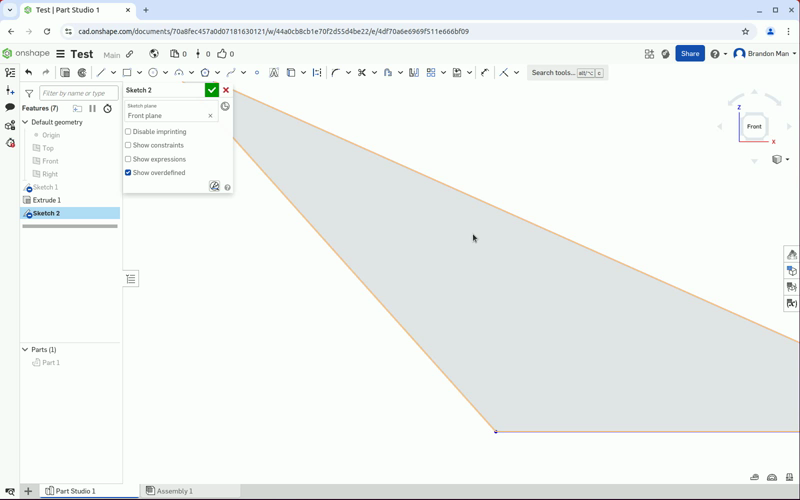
click(473, 233)
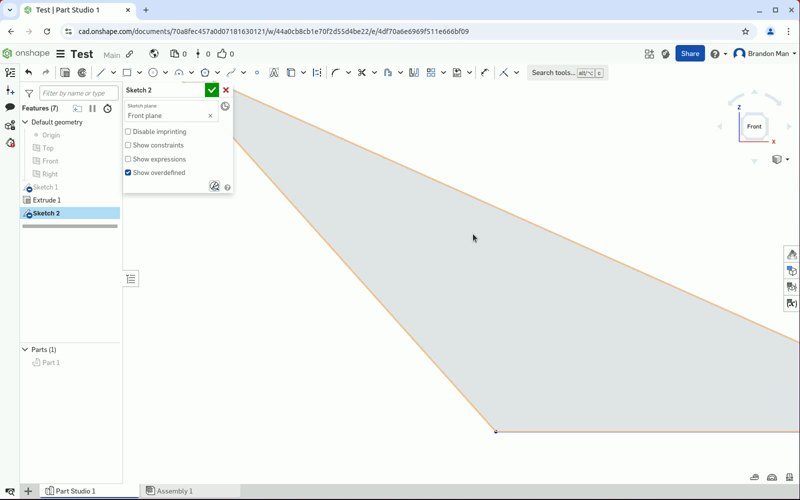
scroll(-6)
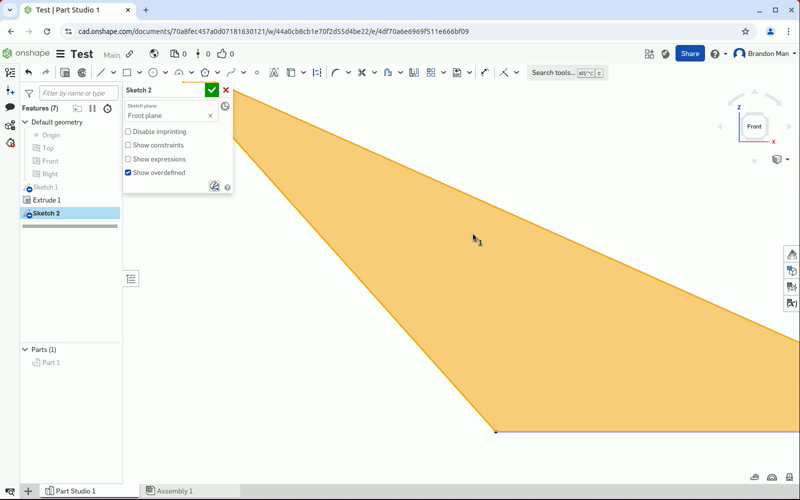
scroll(-6)
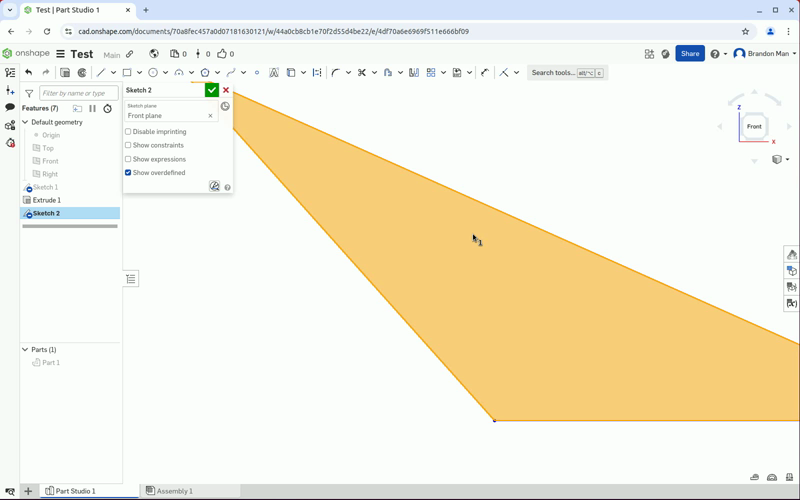
scroll(-6)
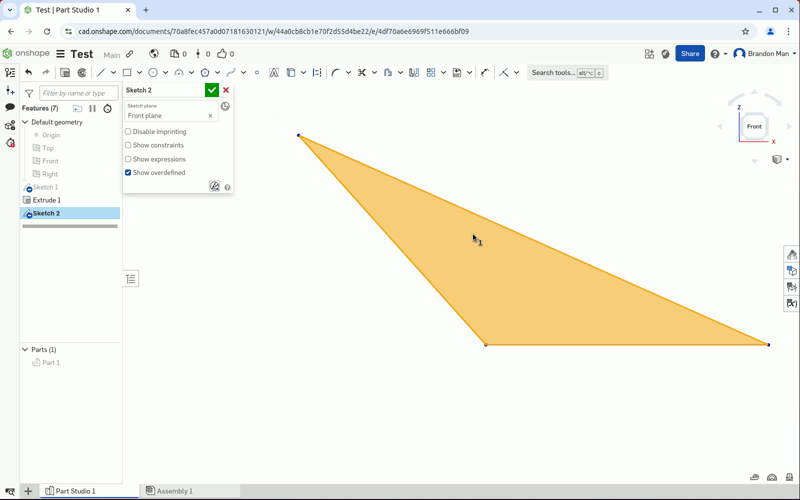
scroll(-6)
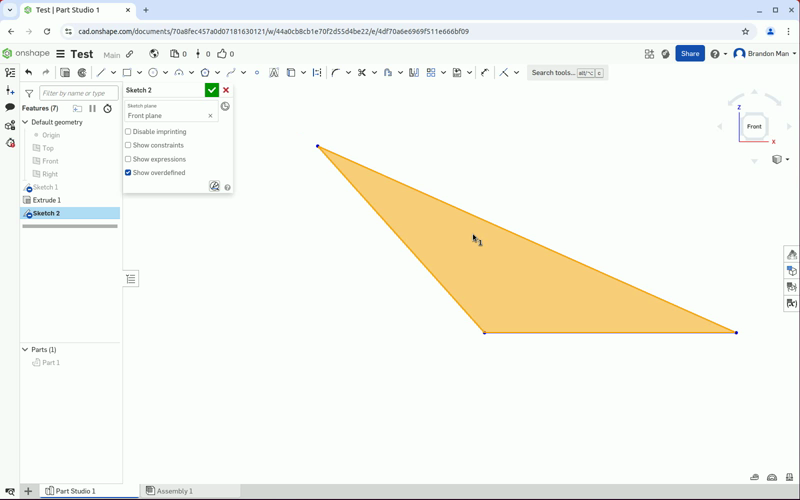
scroll(-6)
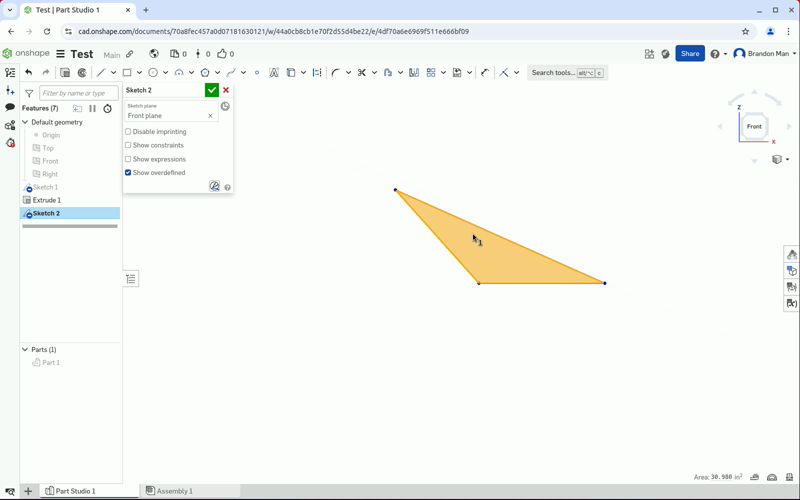
scroll(-6)
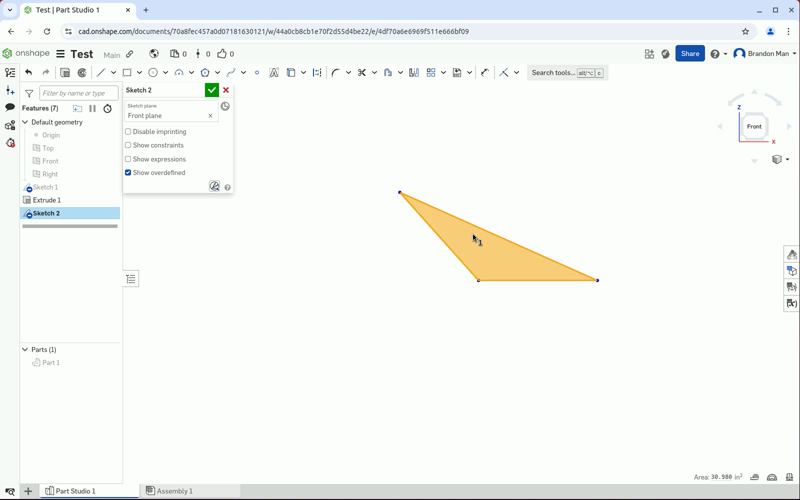
scroll(-6)
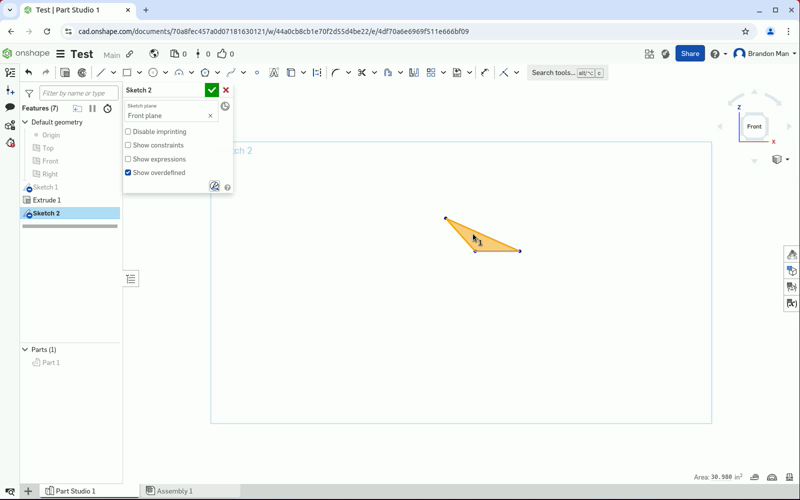
mouse_move(73, 352)
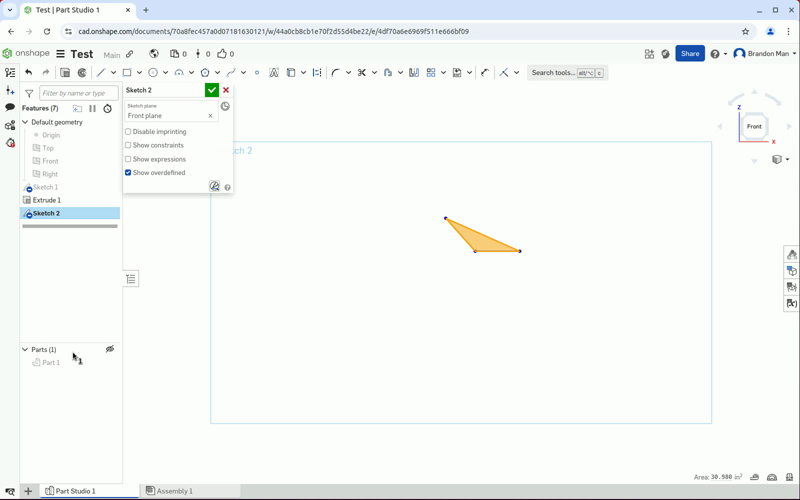
key(shift+y)
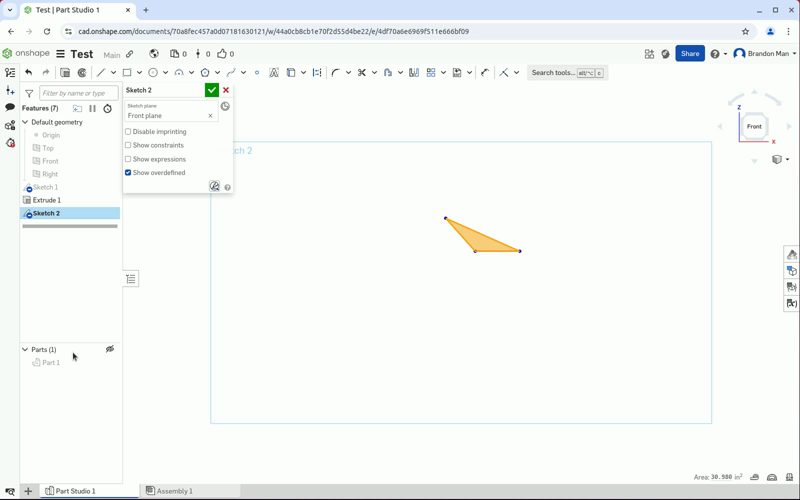
key(shift+e)
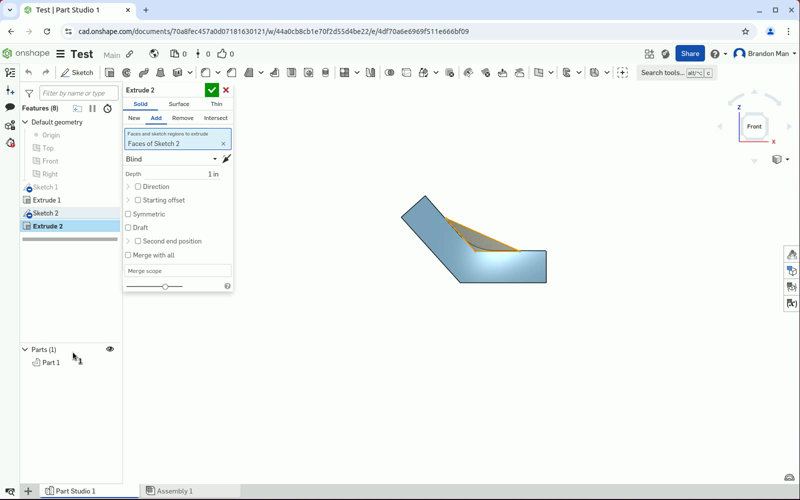
mouse_move(143, 106)
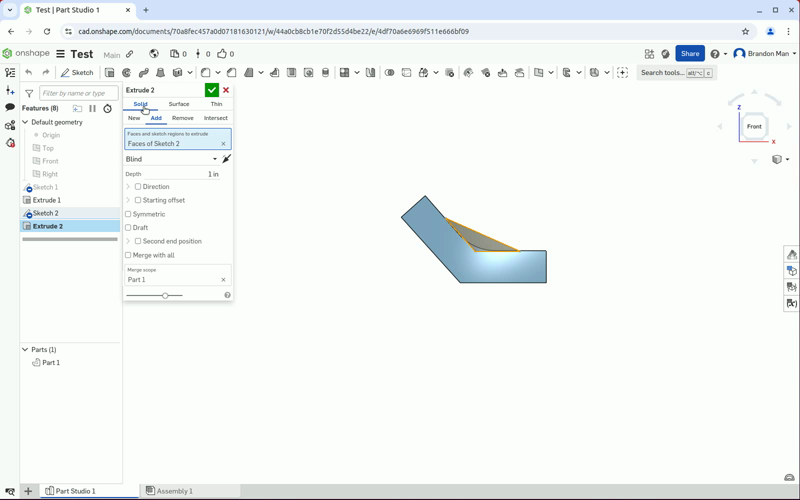
click(143, 106)
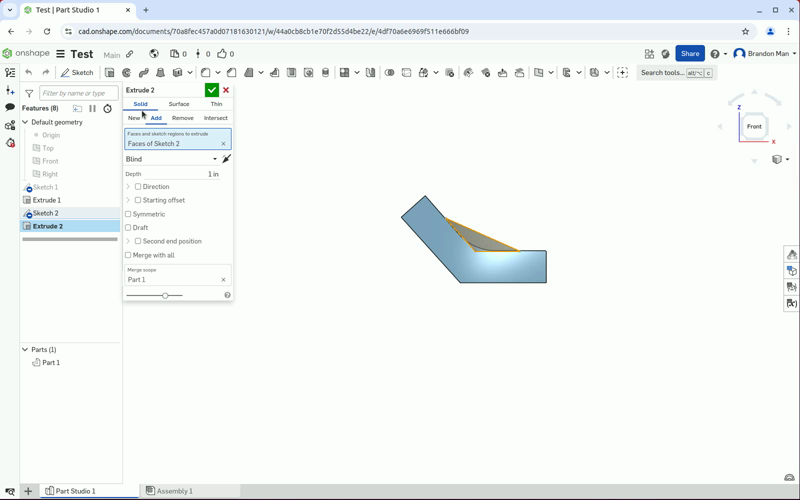
mouse_move(137, 120)
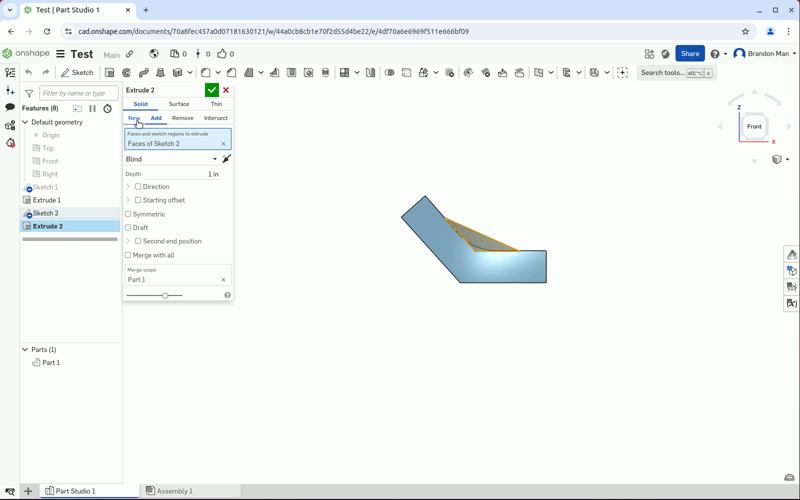
click(137, 120)
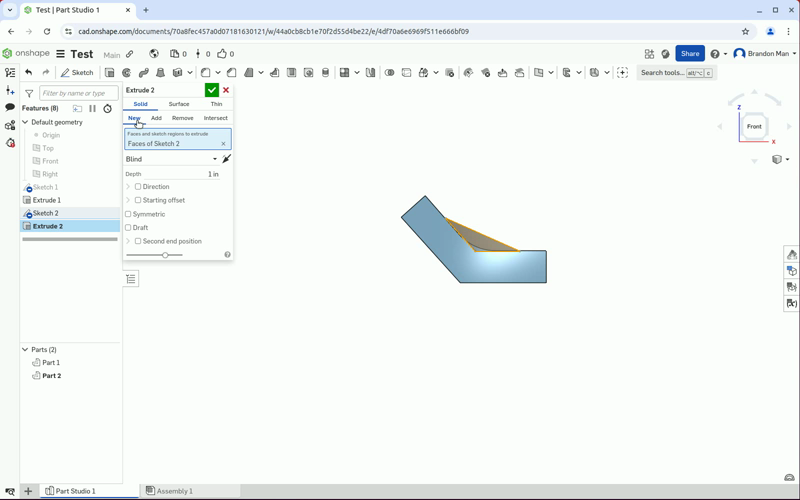
key(tab, 4)
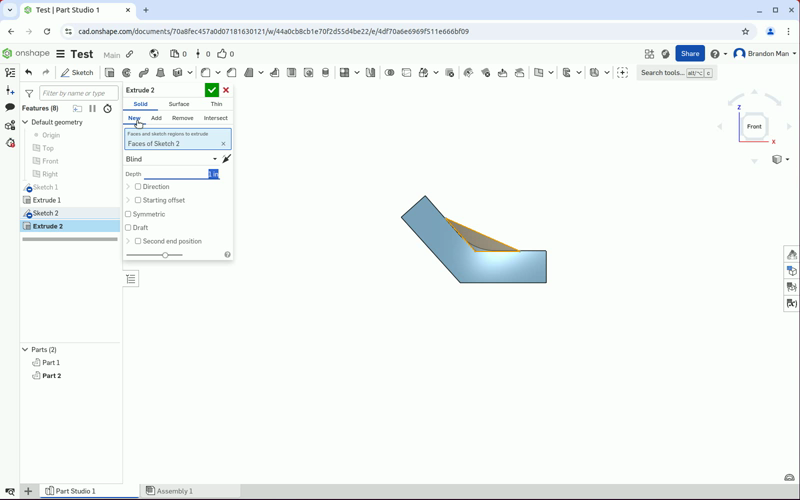
text(6.74)
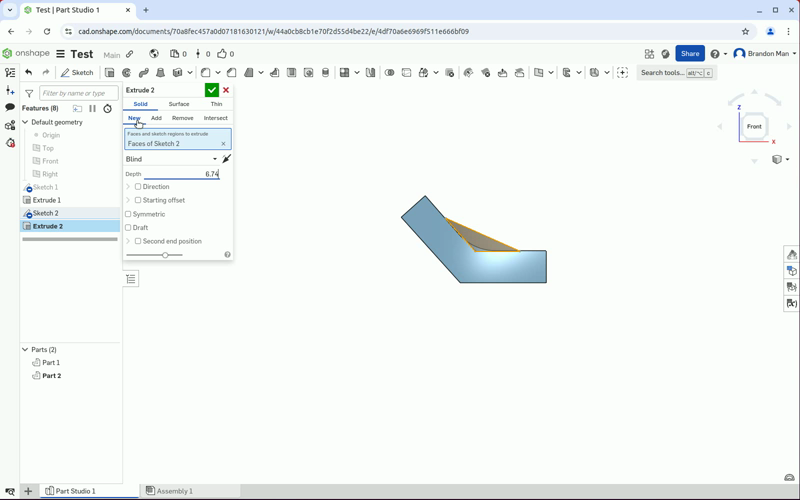
key(tab, 3)
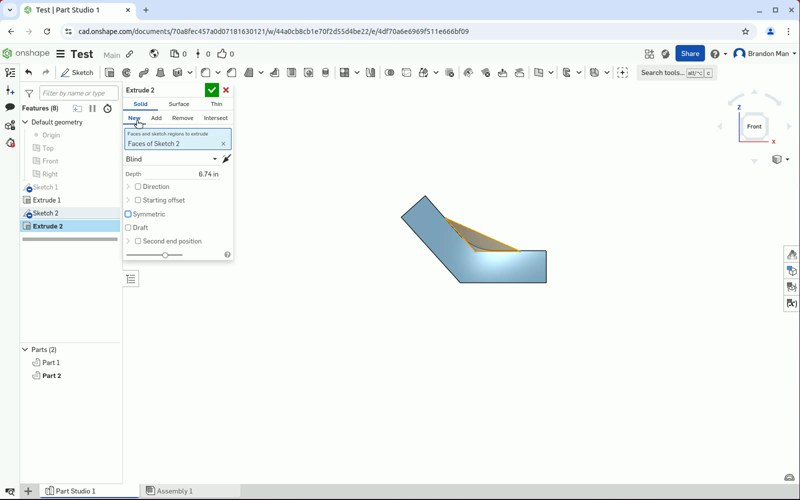
key(space)
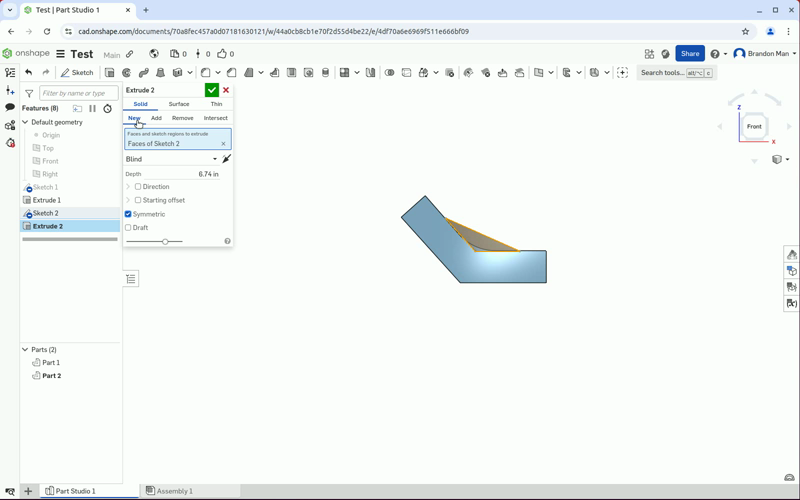
key(enter)
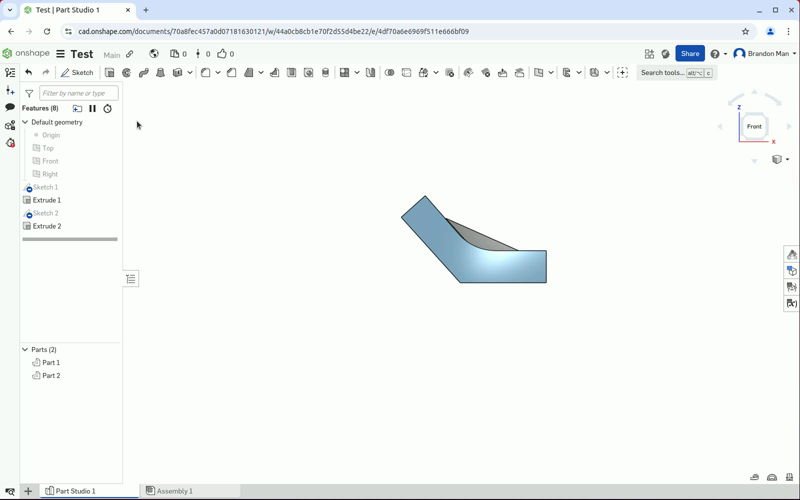
key(shift+h)
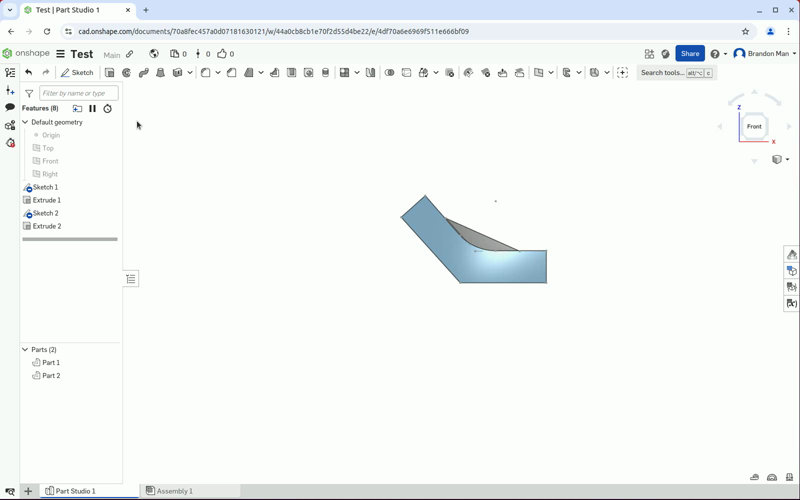
key(shift+h)
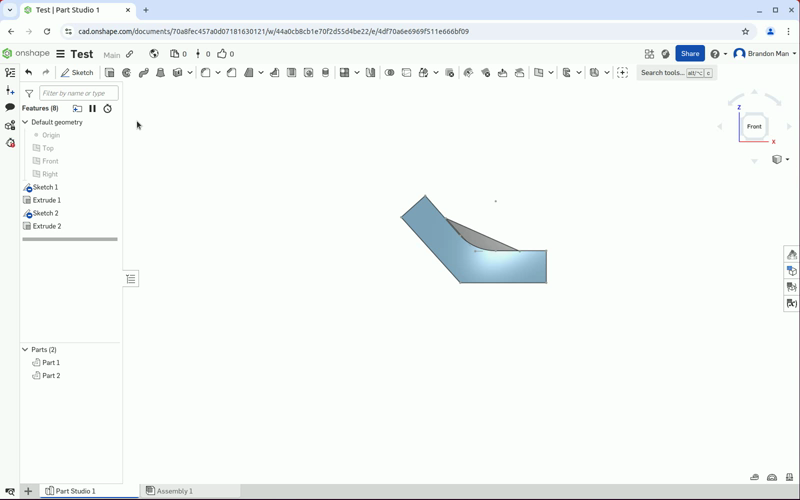
key(shift+7)
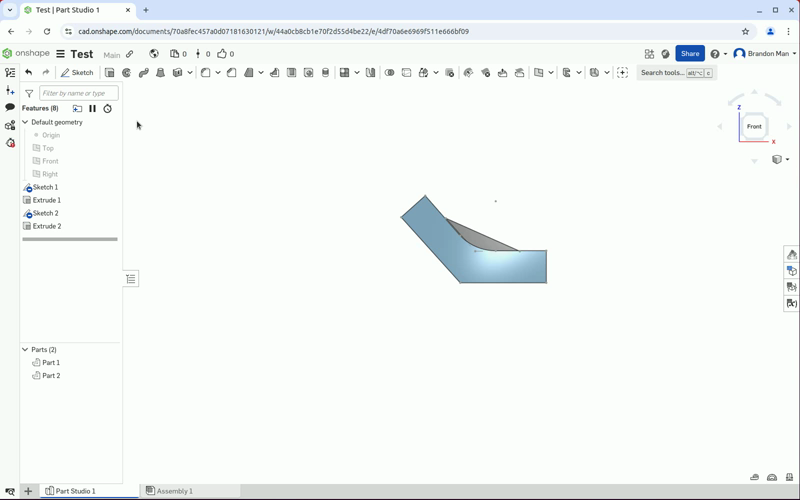
key(left, 2)
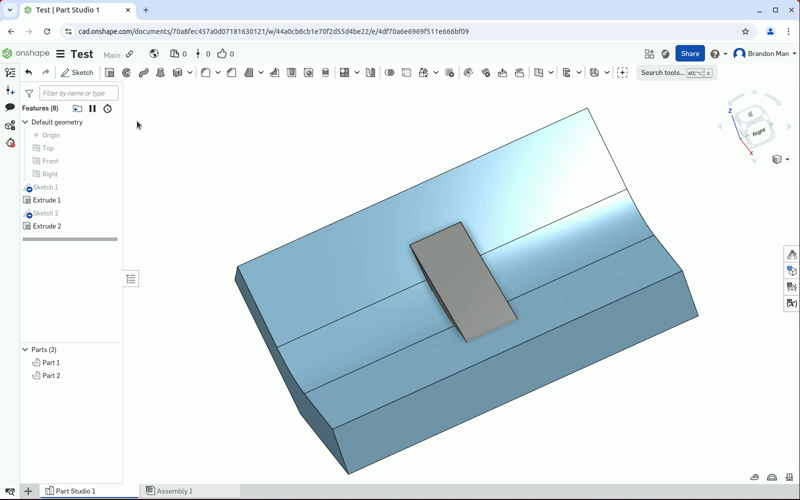
key(down, 2)
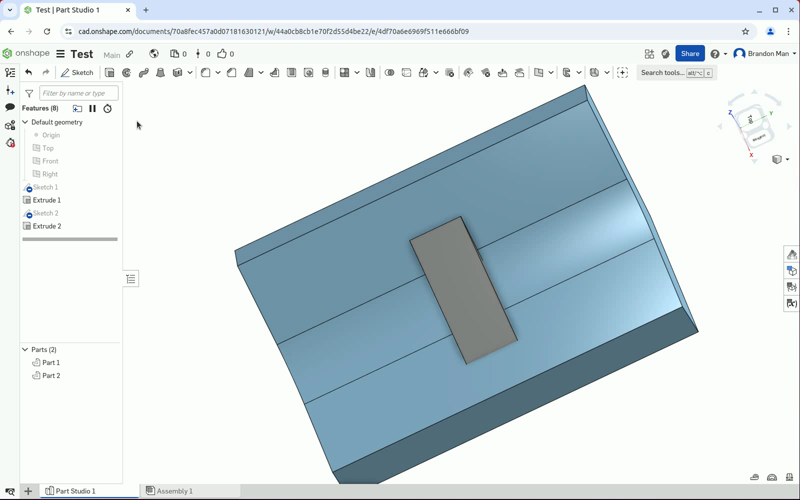
key(up, 2)
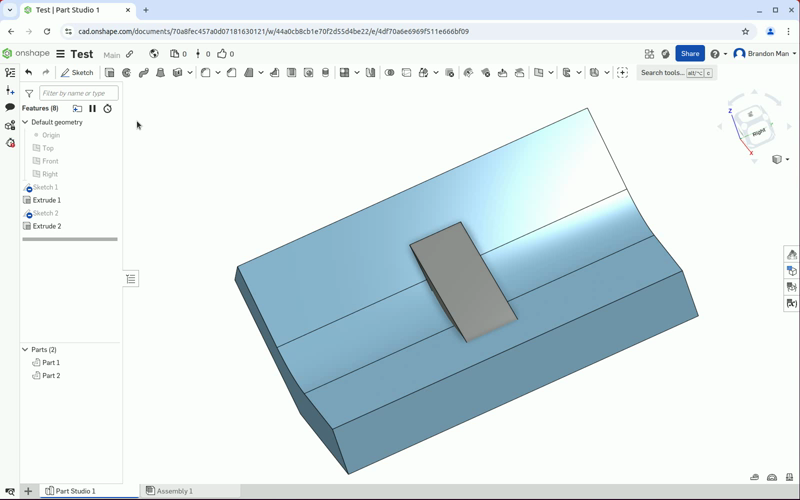
key(right, 2)
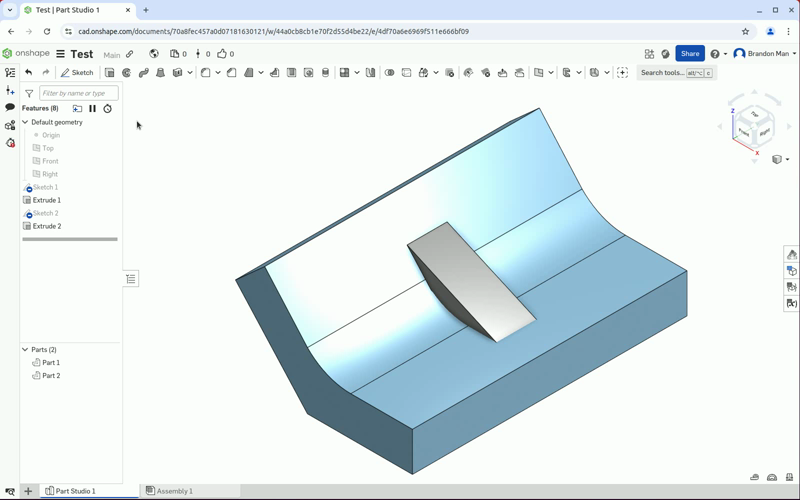
mouse_move(73, 189)
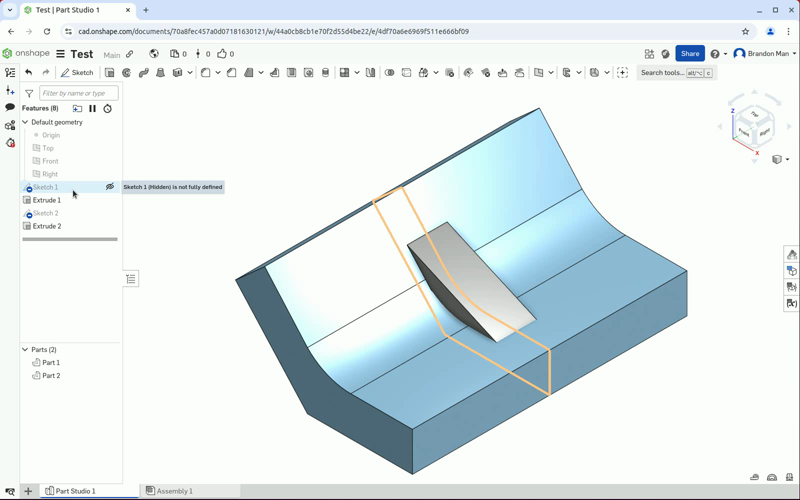
click(73, 189)